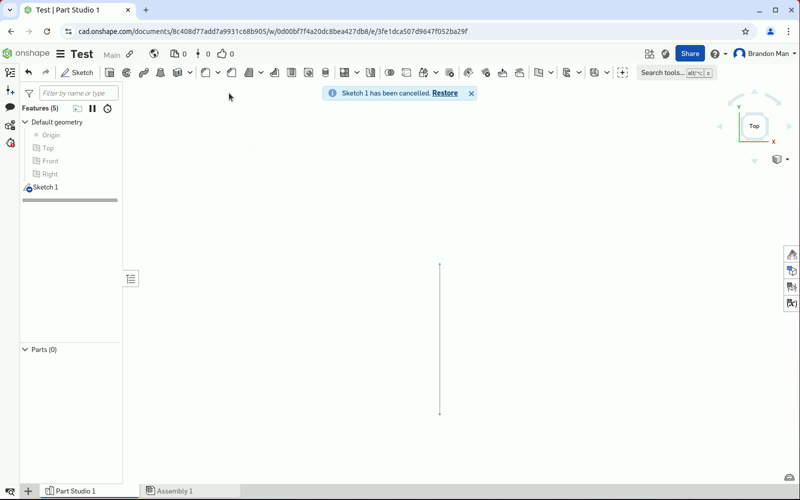
key(shift+h)
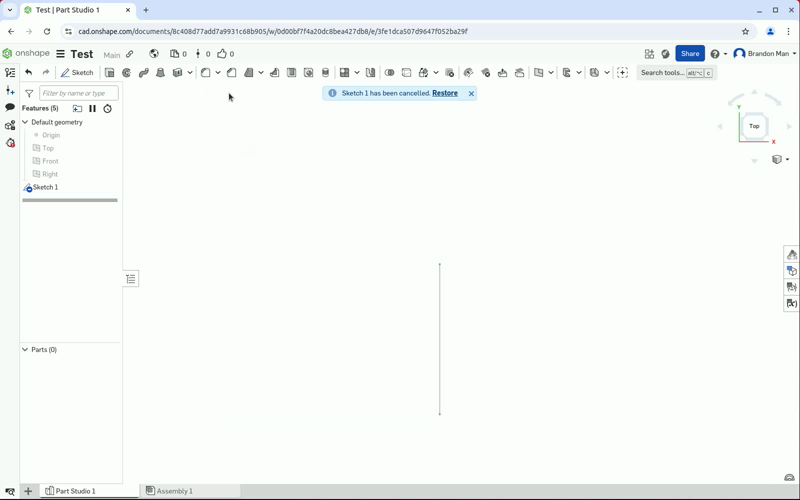
key(shift+s)
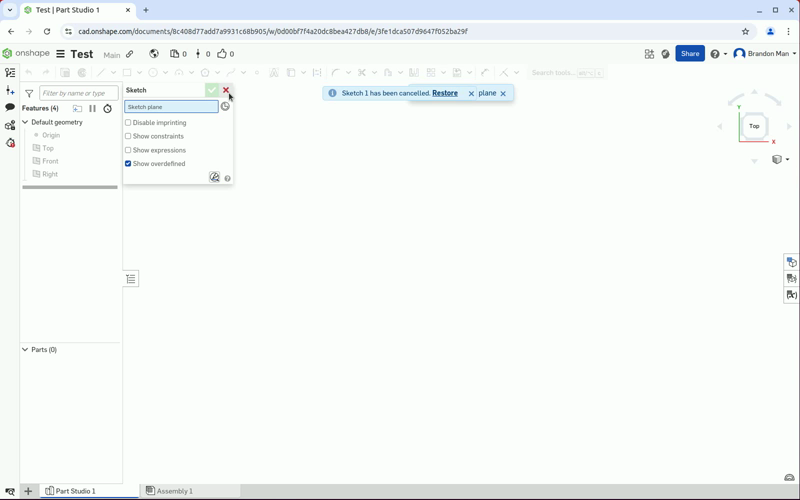
mouse_move(73, 150)
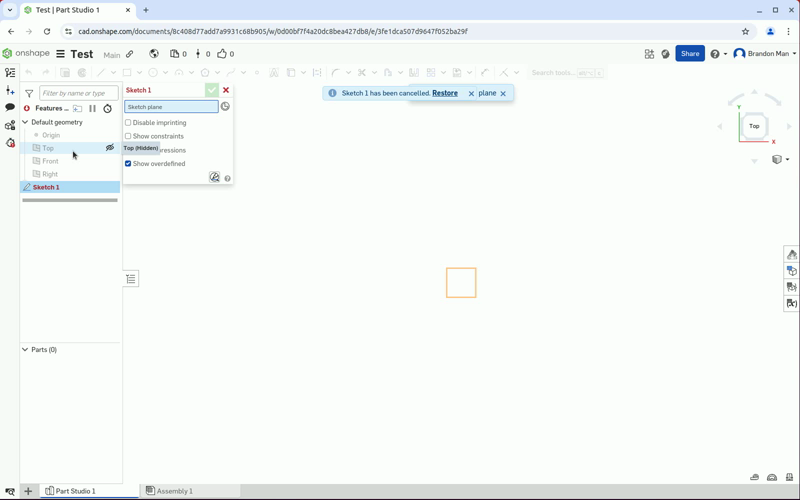
click(73, 150)
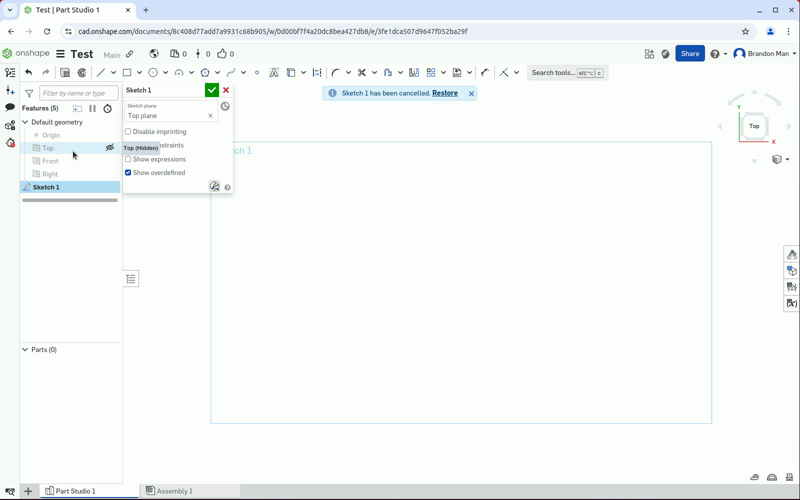
mouse_move(73, 352)
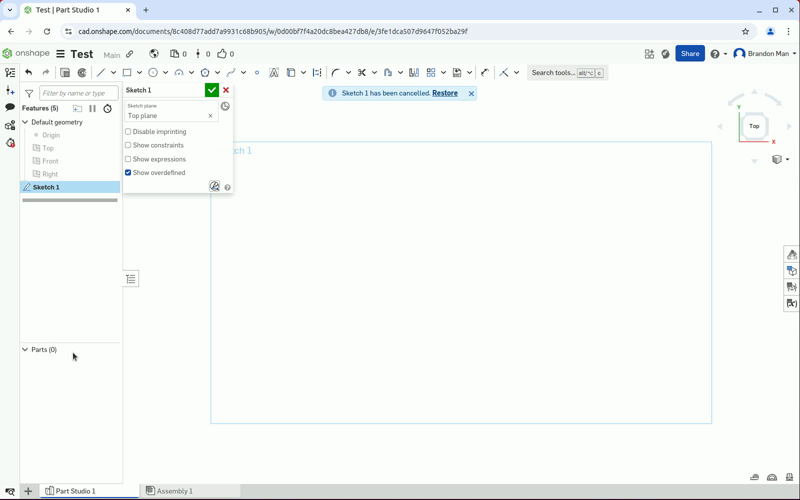
key(y)
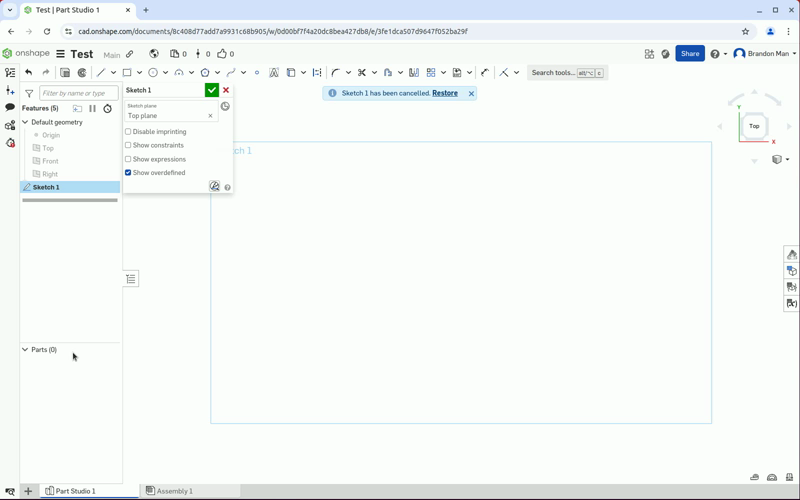
key(l)
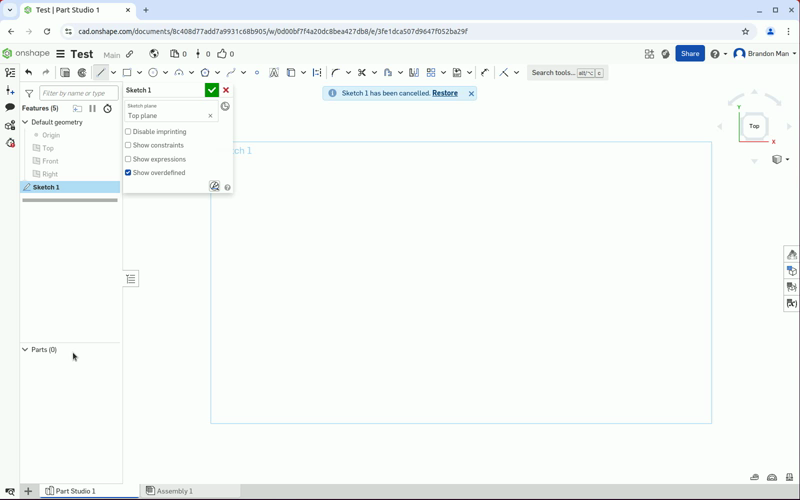
key_down(shift)
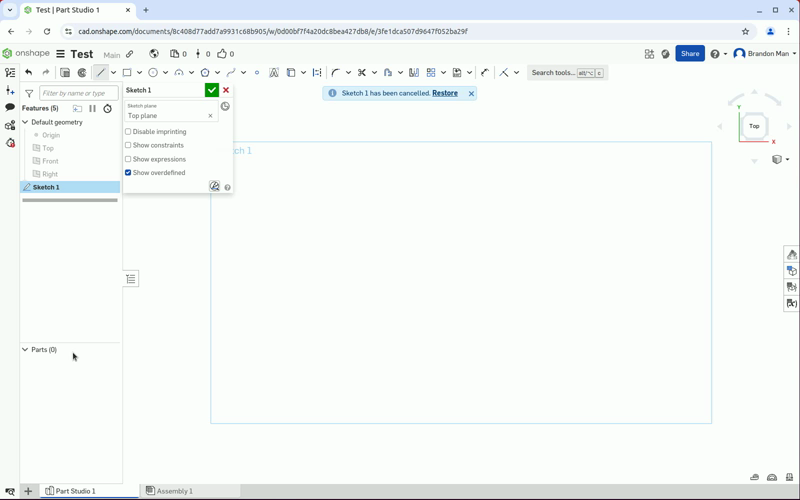
mouse_move(404, 339)
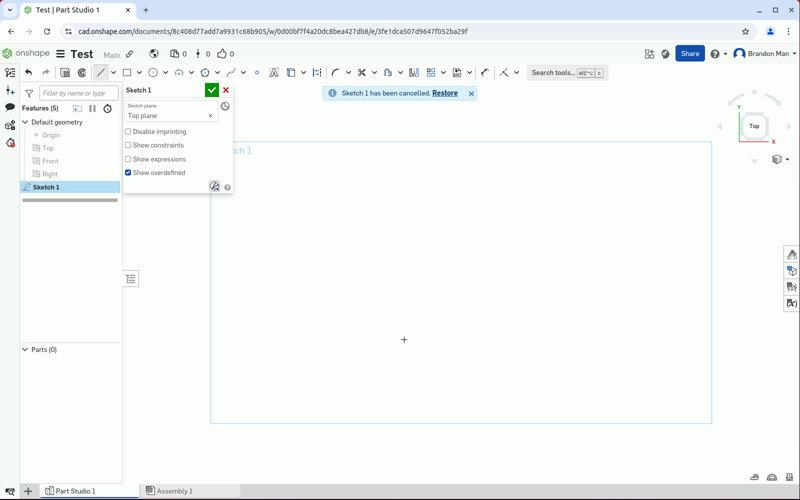
click(404, 339)
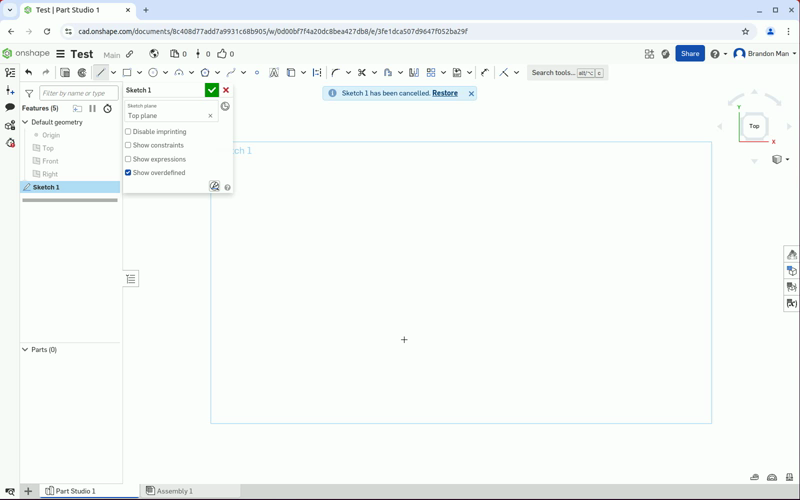
key_up(shift)
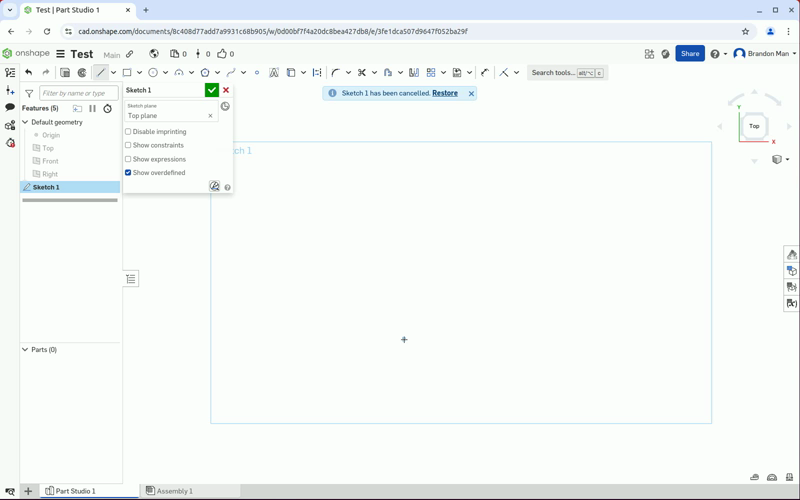
key_down(shift)
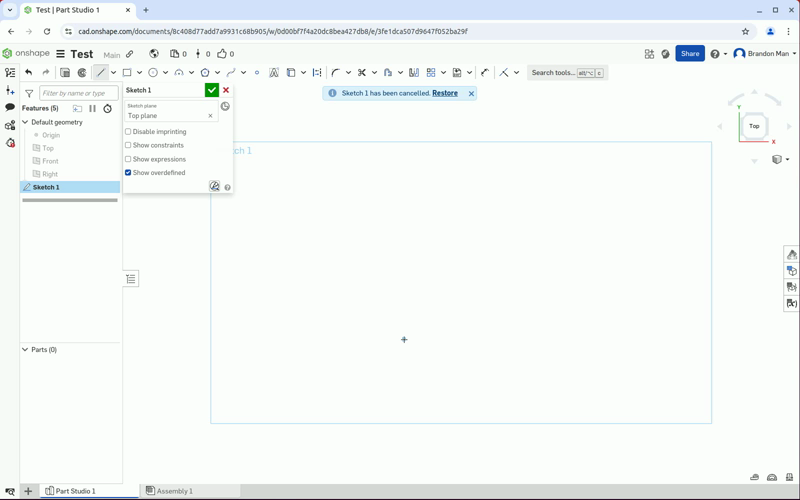
mouse_move(516, 339)
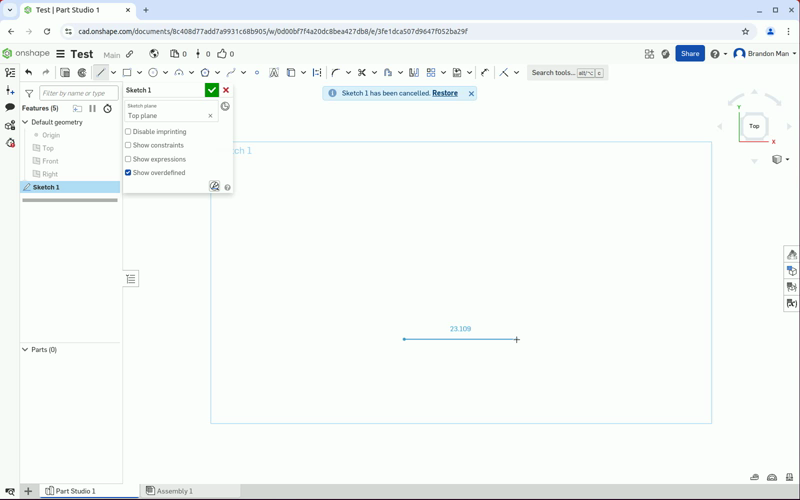
click(516, 339)
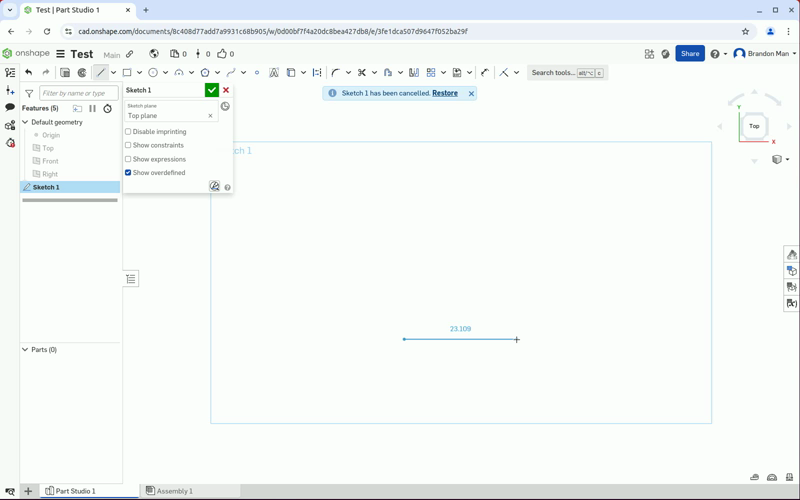
key_up(shift)
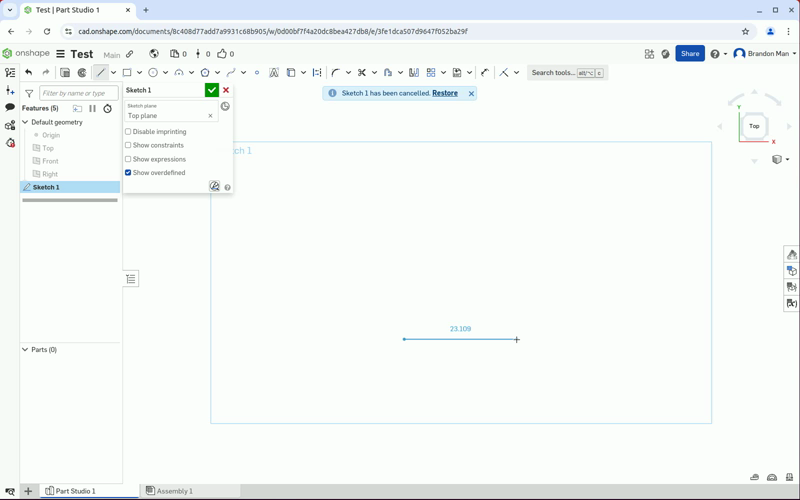
key_down(shift)
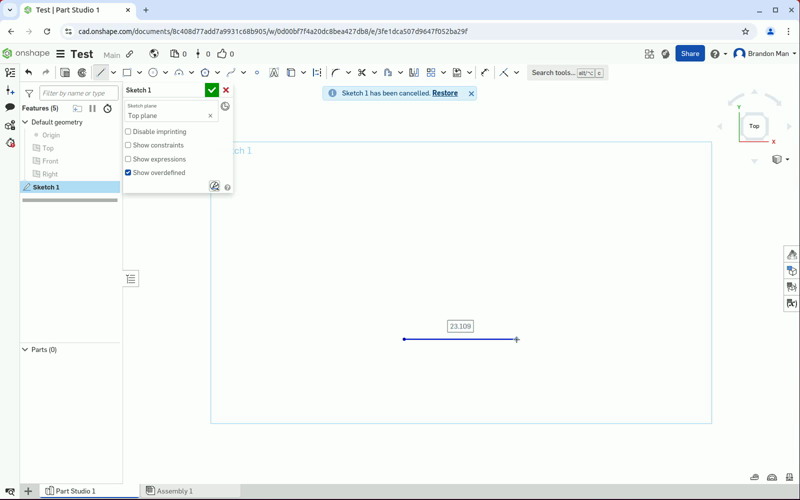
mouse_move(516, 226)
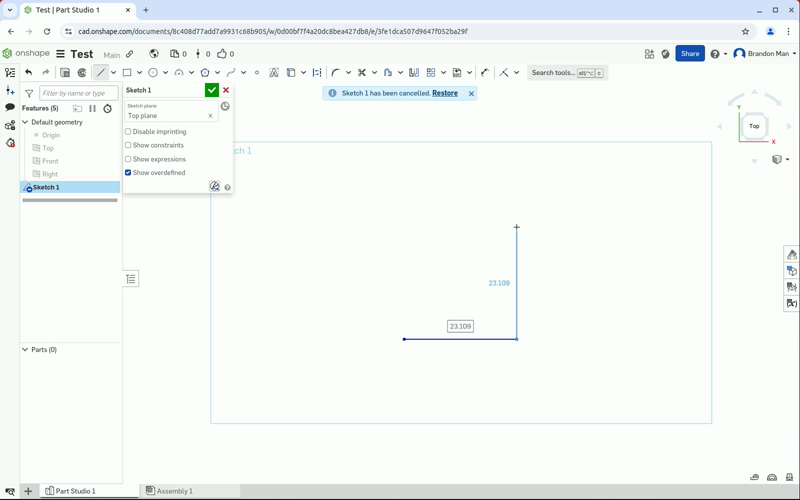
click(516, 226)
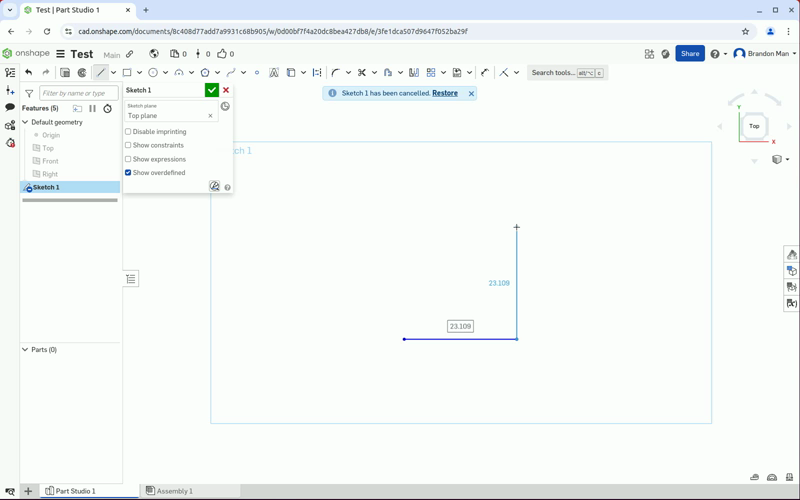
key_up(shift)
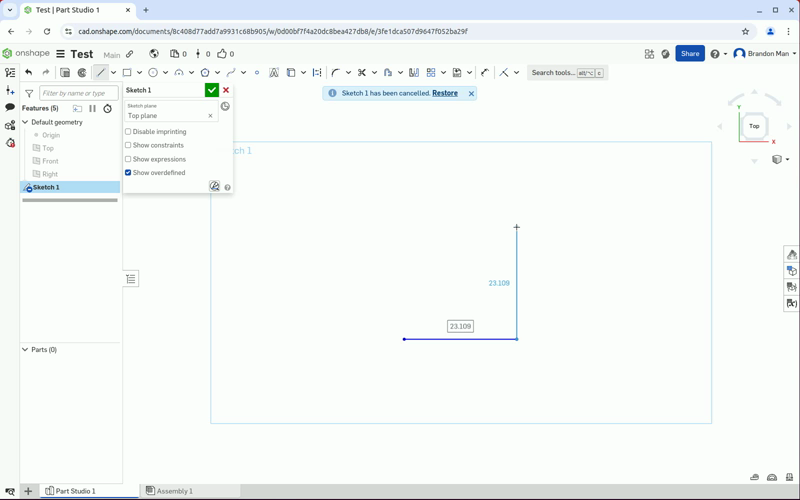
key_down(shift)
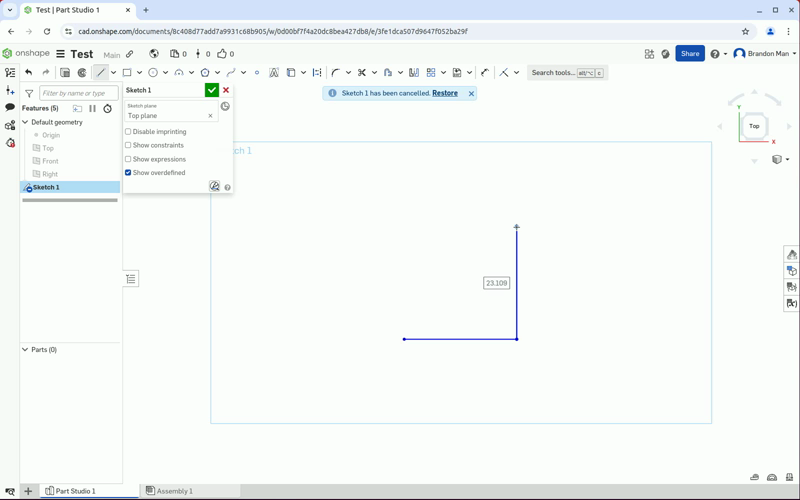
mouse_move(404, 226)
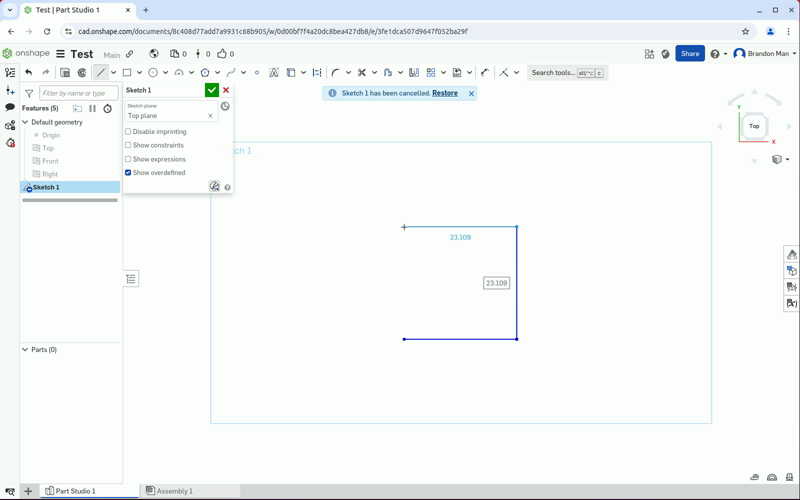
click(404, 226)
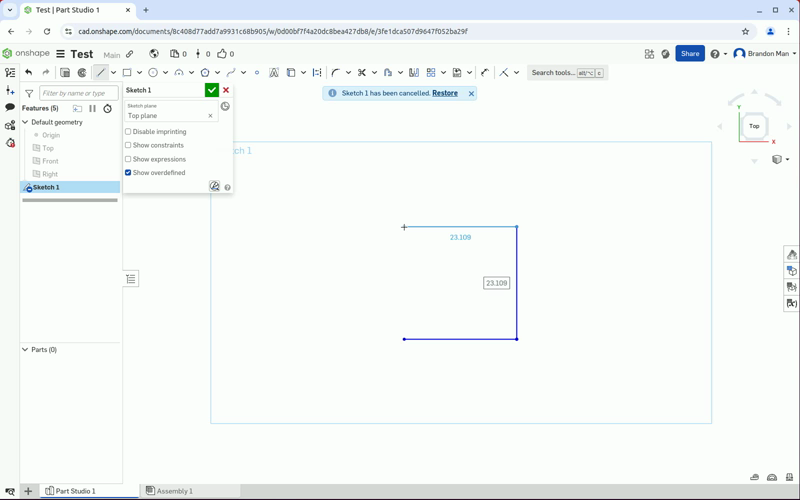
key_up(shift)
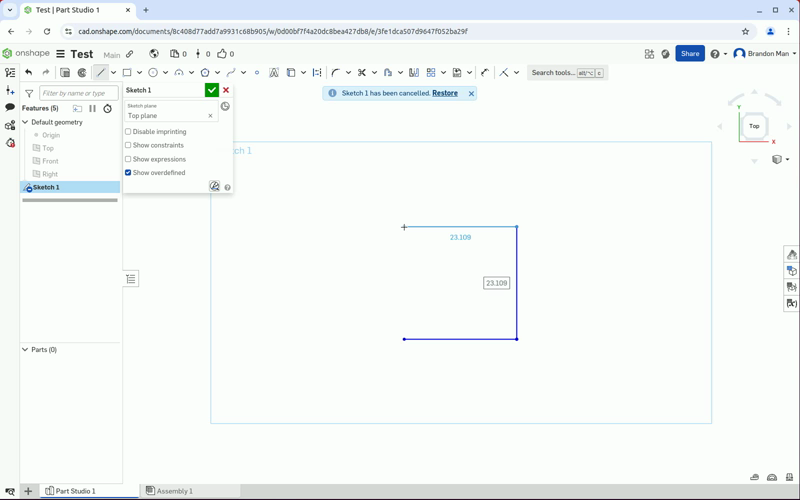
key_down(shift)
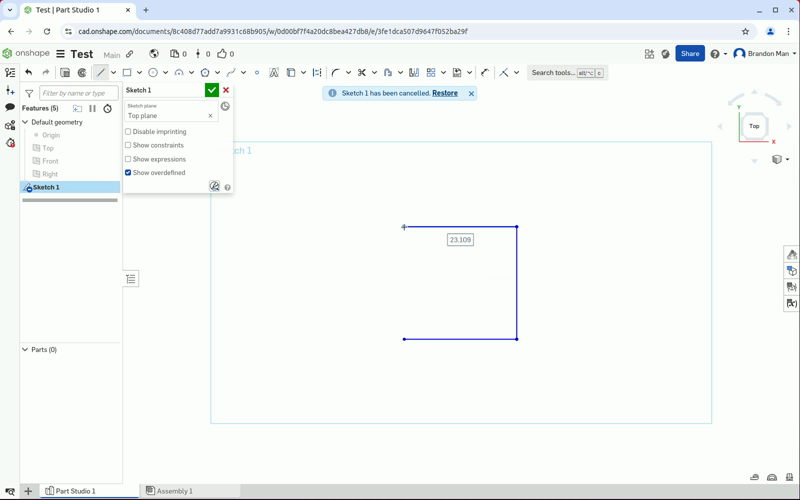
mouse_move(404, 339)
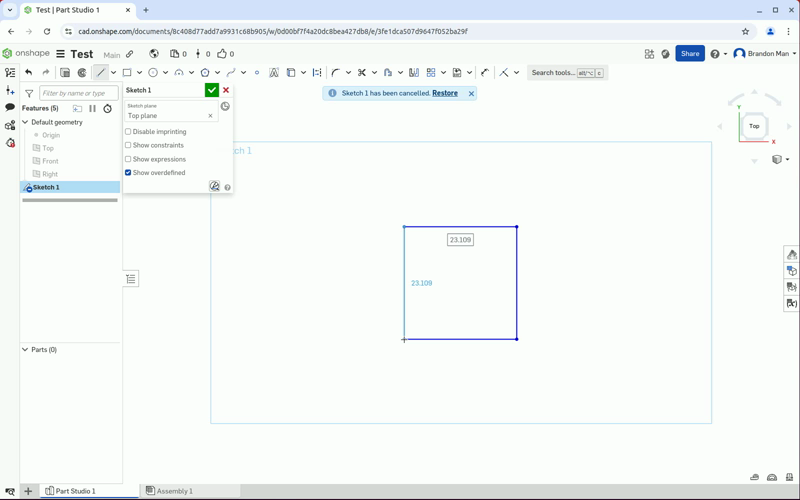
key_up(shift)
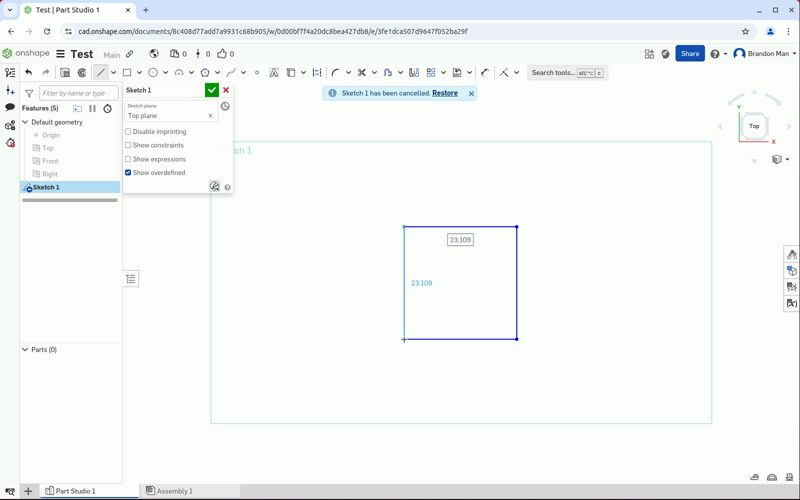
click(404, 339)
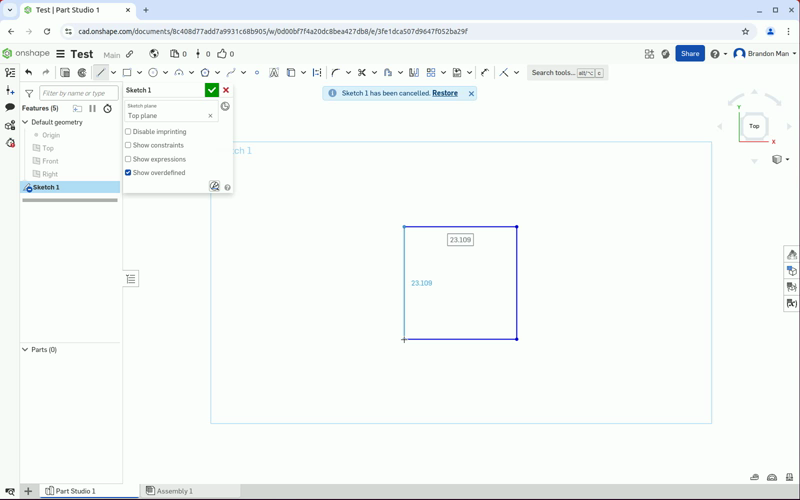
key(esc)
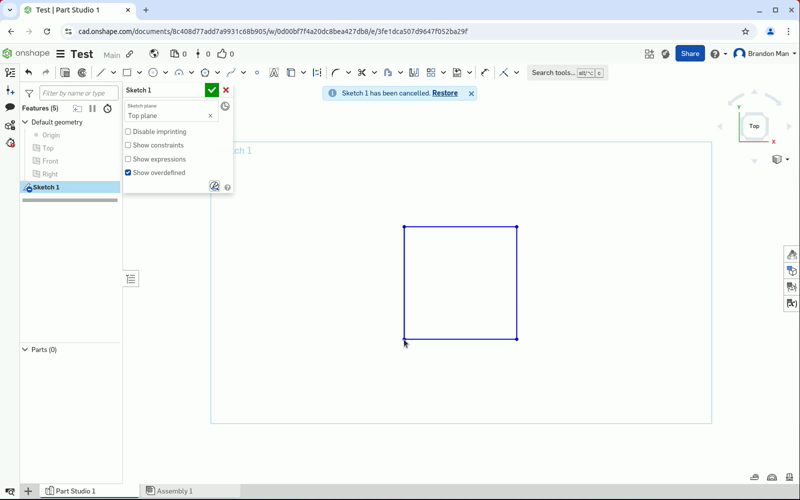
mouse_move(489, 253)
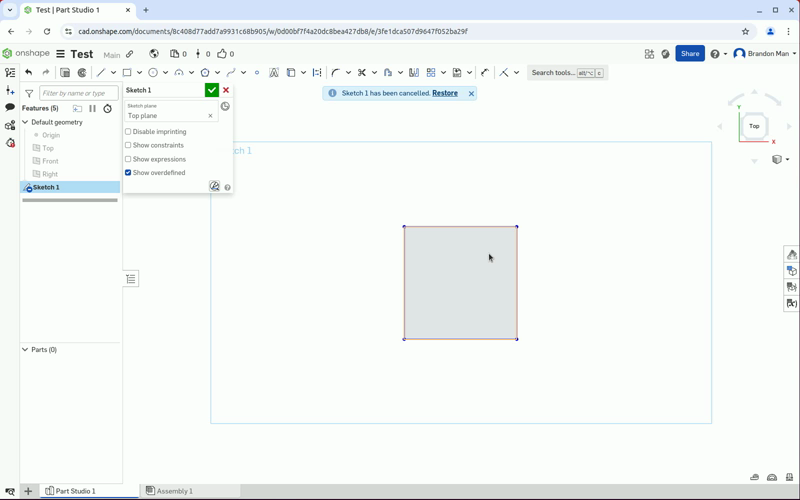
click(489, 253)
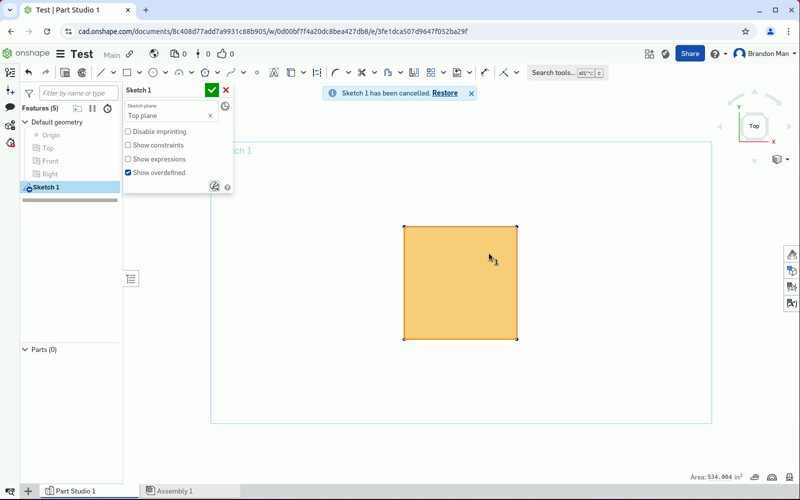
mouse_move(73, 352)
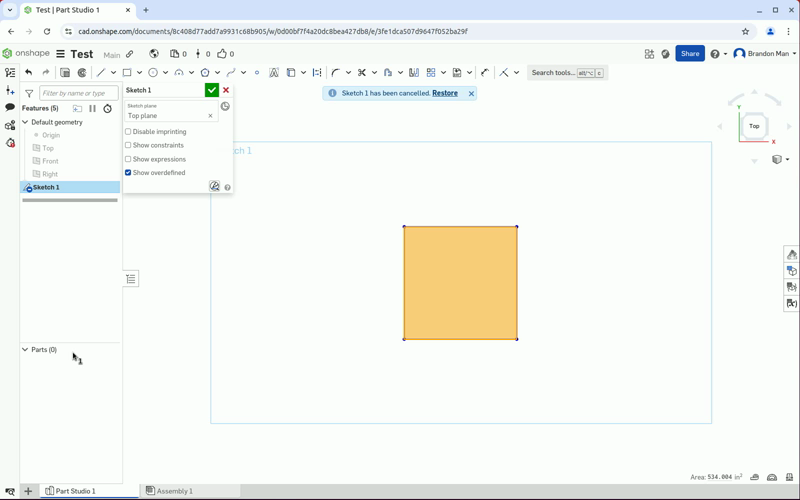
key(shift+y)
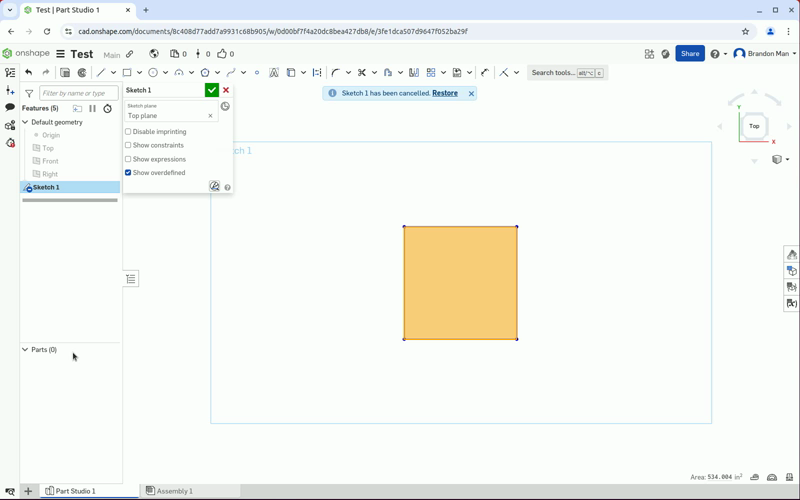
key(shift+e)
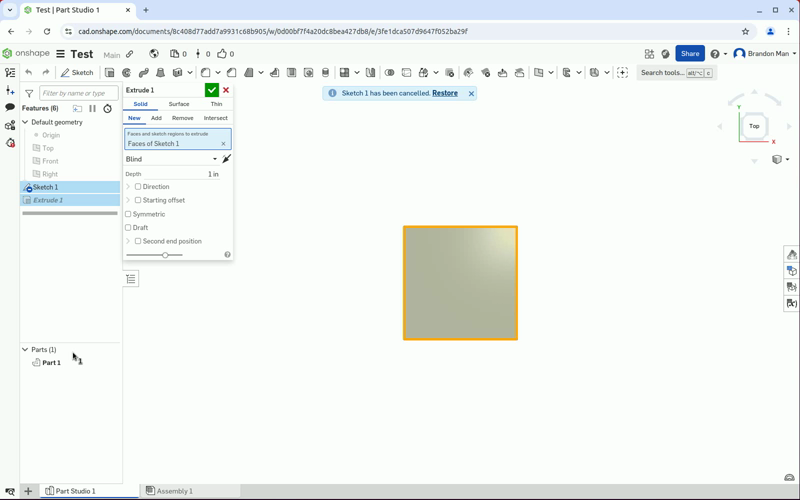
mouse_move(143, 106)
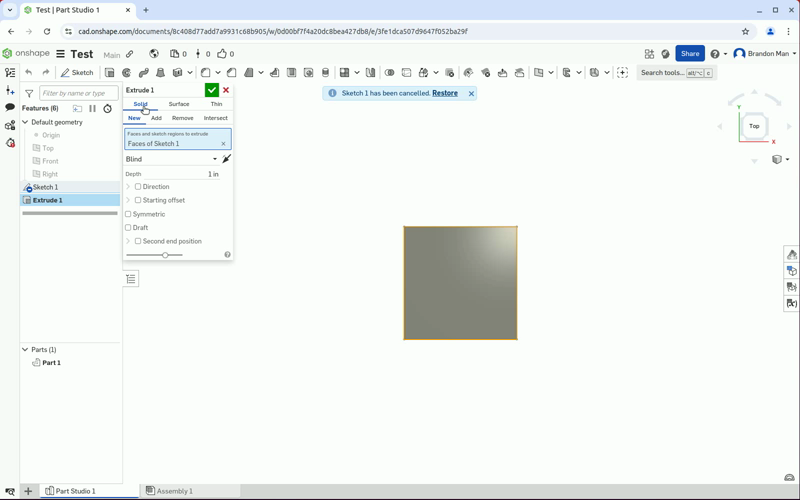
click(143, 106)
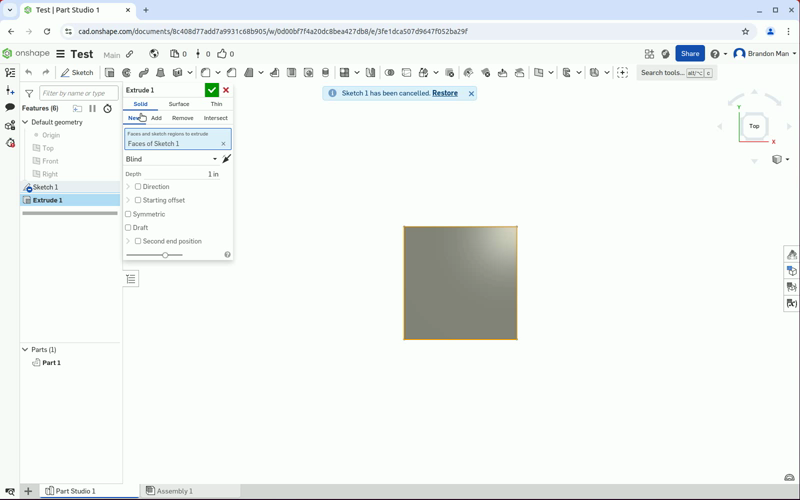
mouse_move(137, 120)
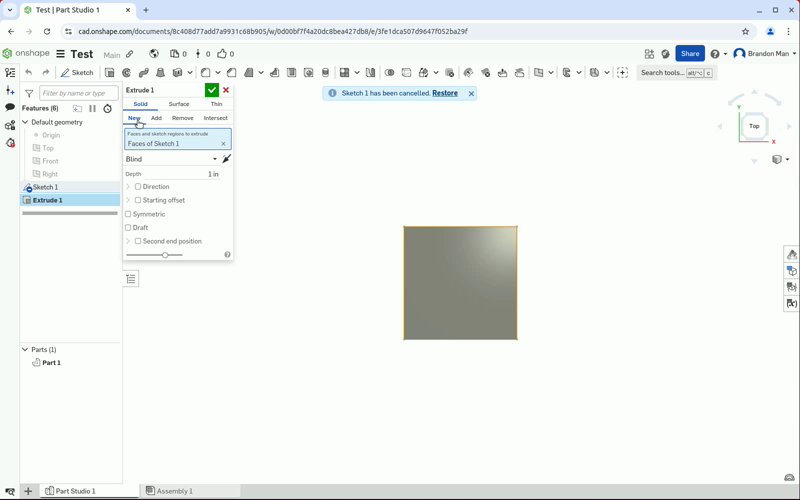
click(137, 120)
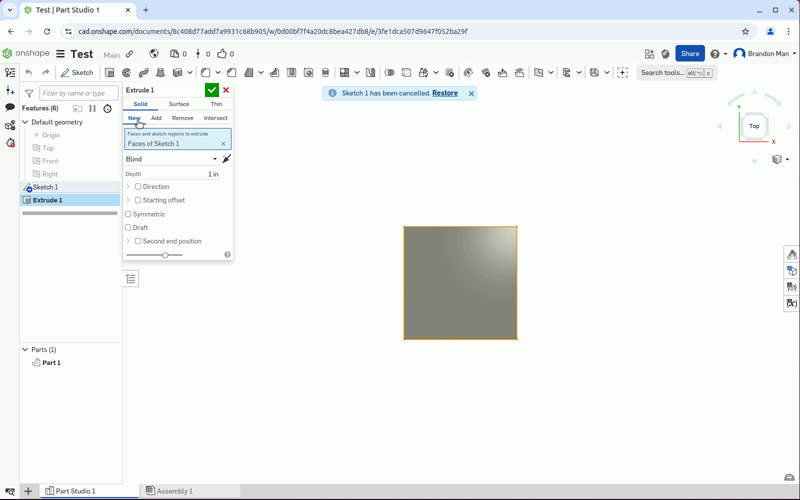
key(tab, 4)
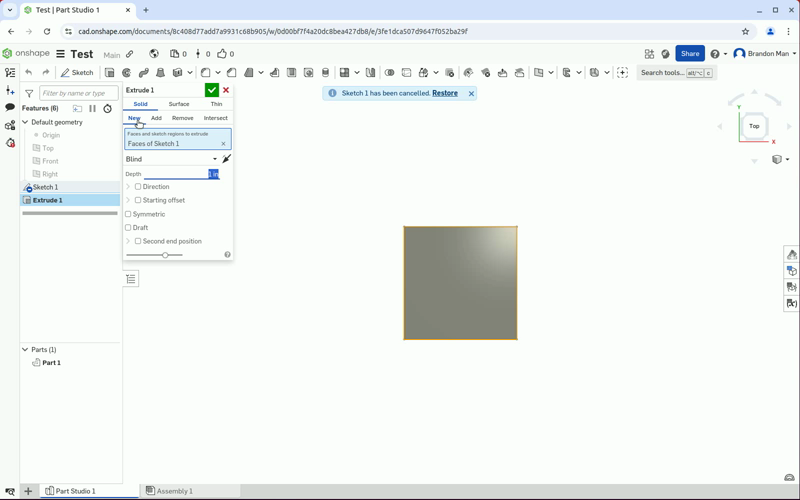
text(1.444)
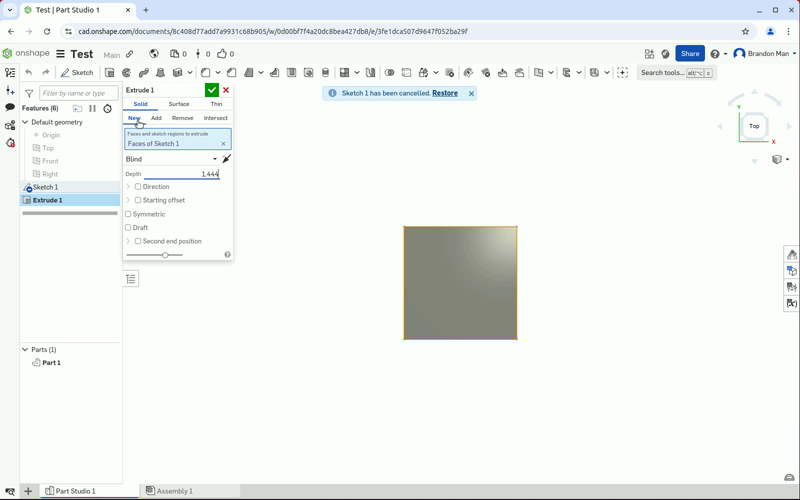
key(enter)
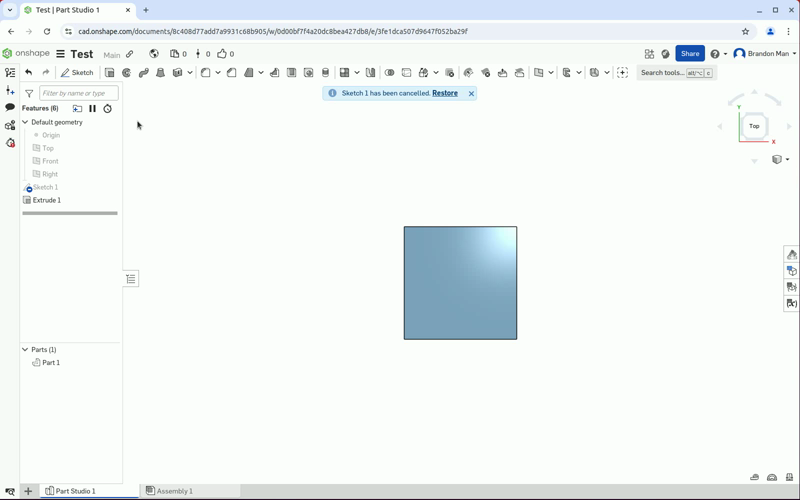
key(shift+h)
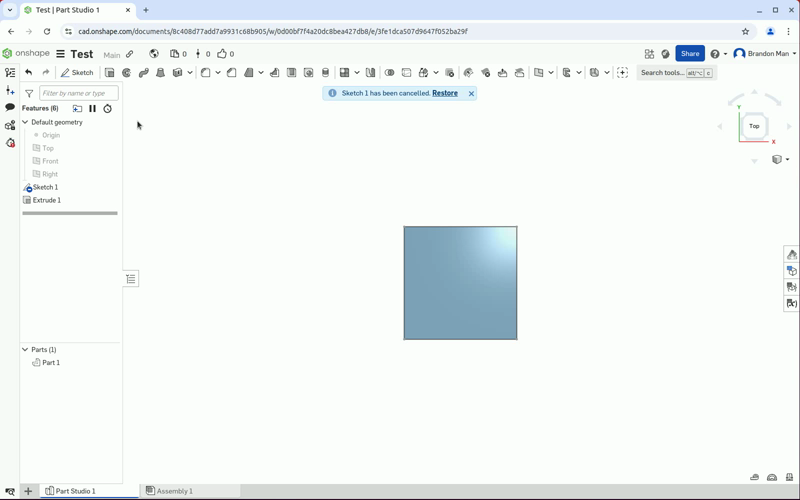
key(shift+h)
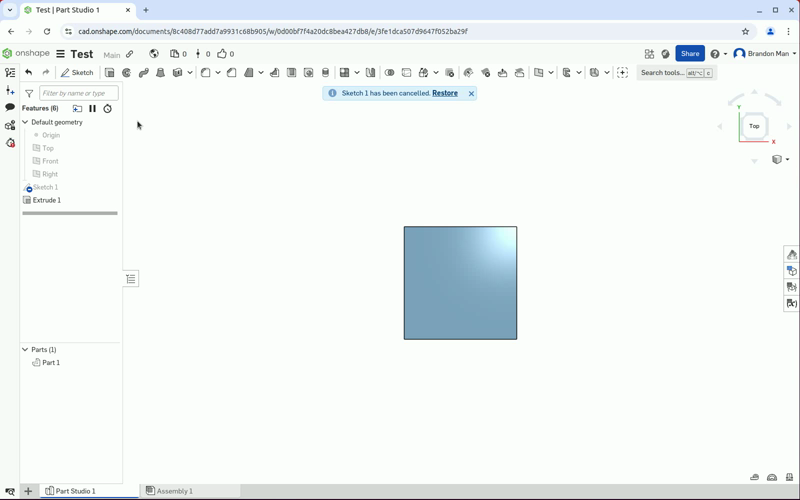
mouse_move(73, 189)
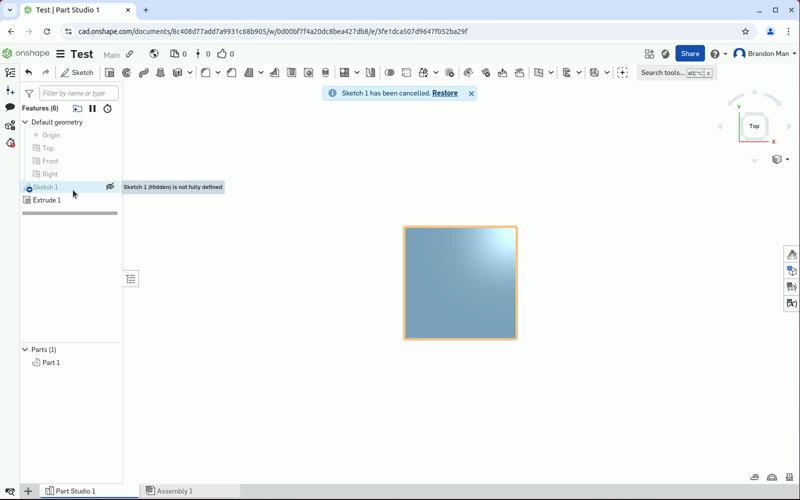
click(73, 189)
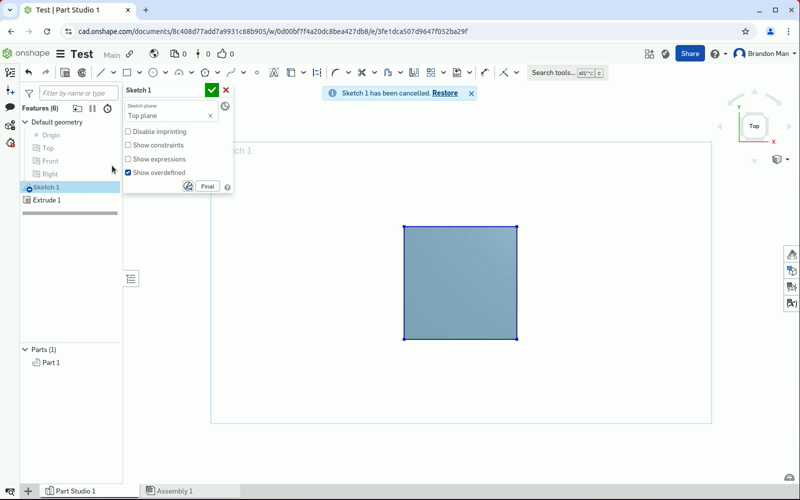
mouse_move(229, 92)
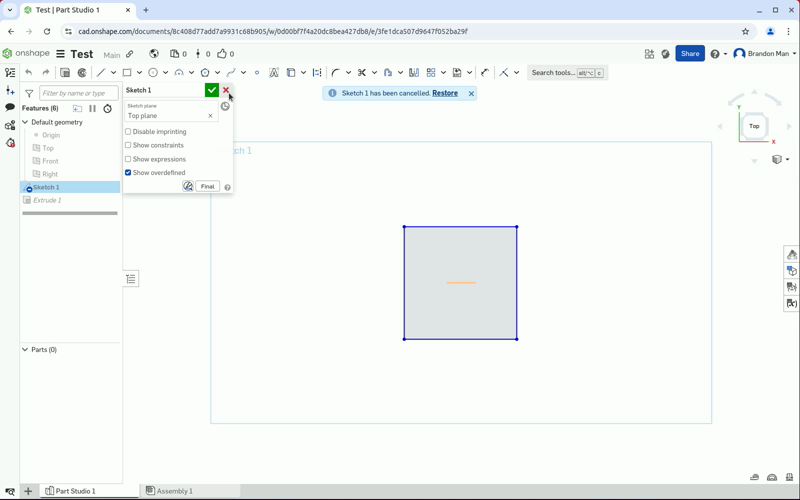
click(229, 92)
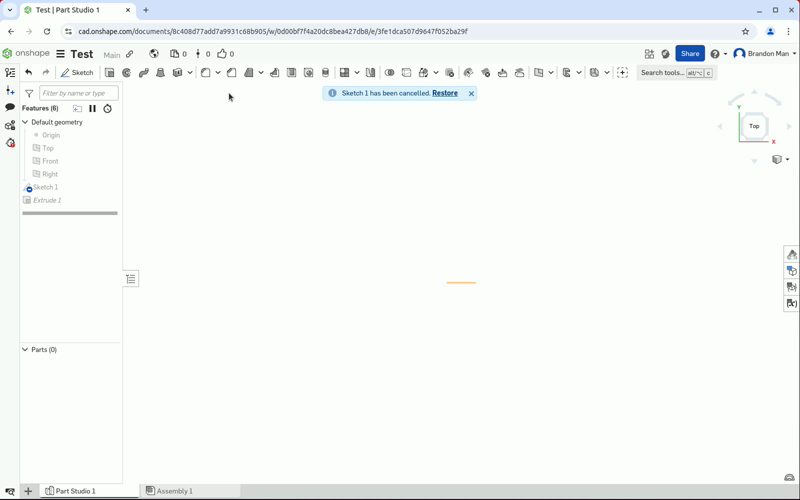
mouse_move(541, 75)
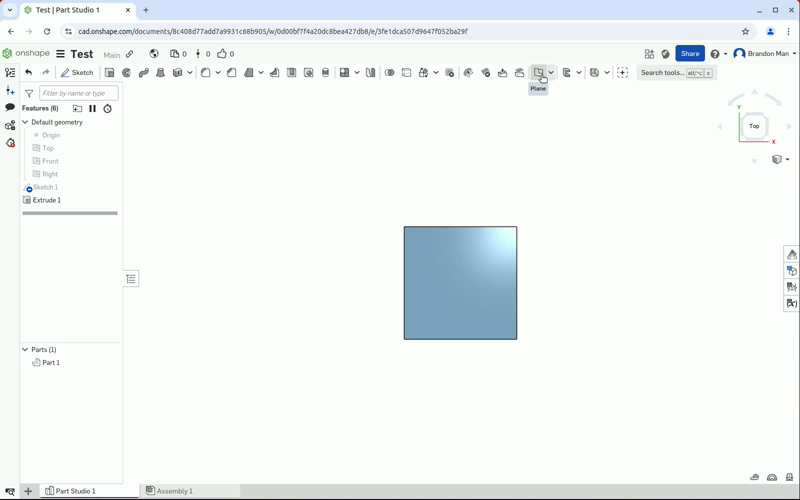
click(541, 75)
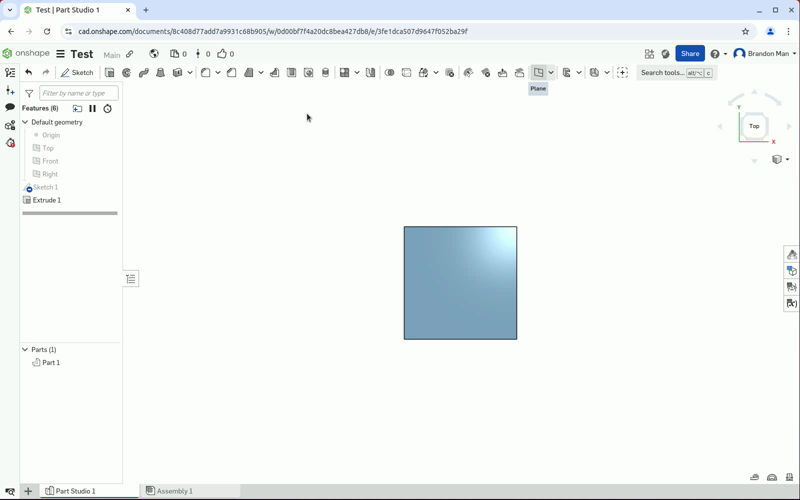
mouse_move(73, 150)
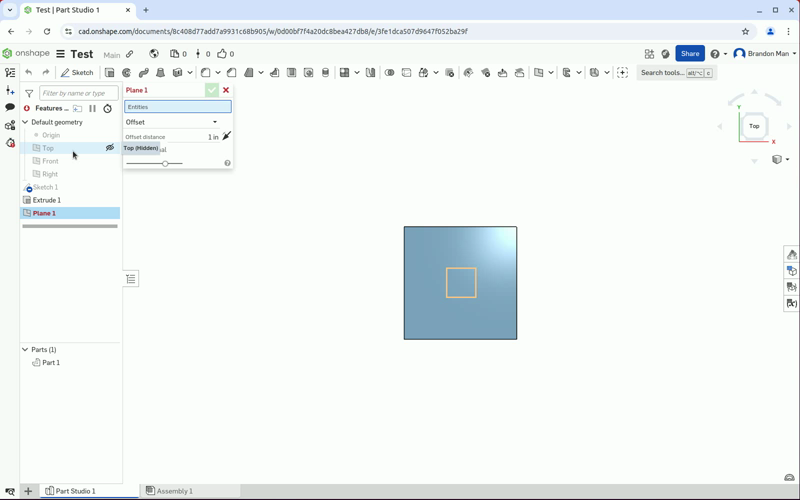
click(73, 150)
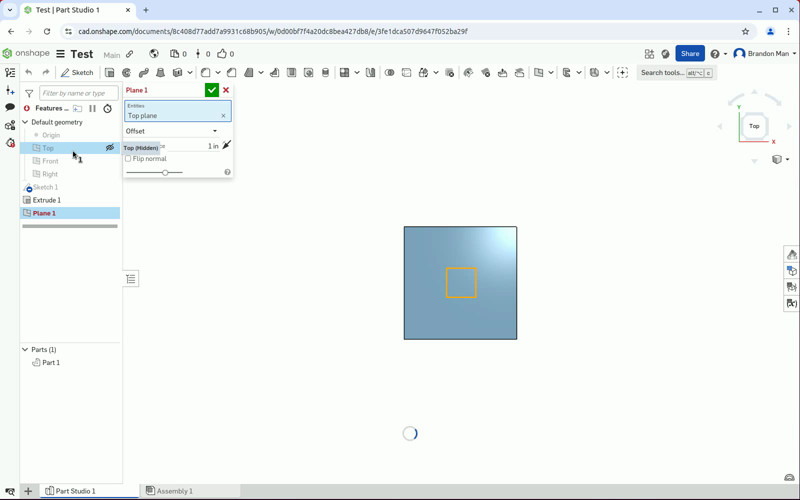
key(tab, 2)
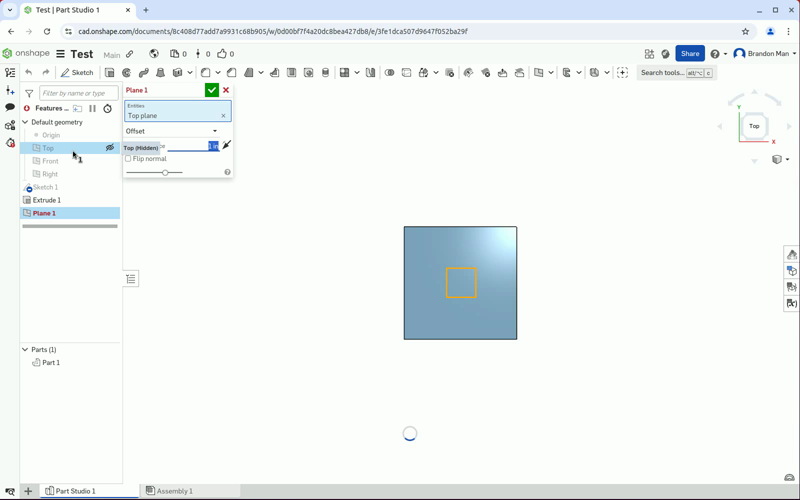
text(1.448)
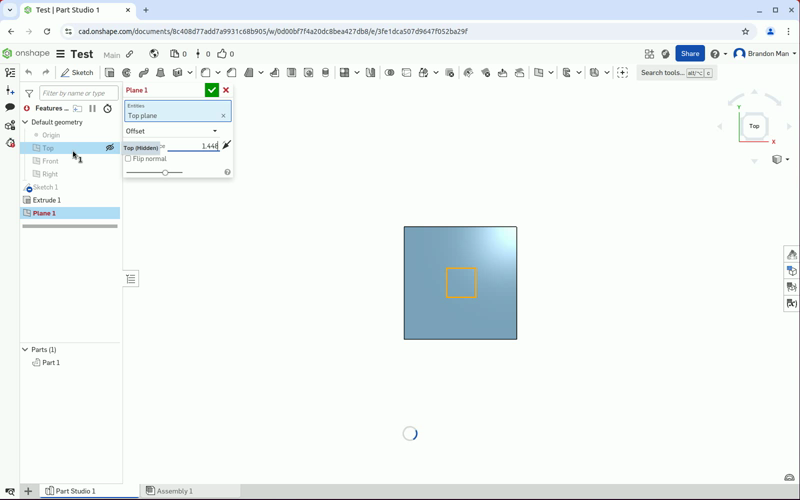
key(enter, 2)
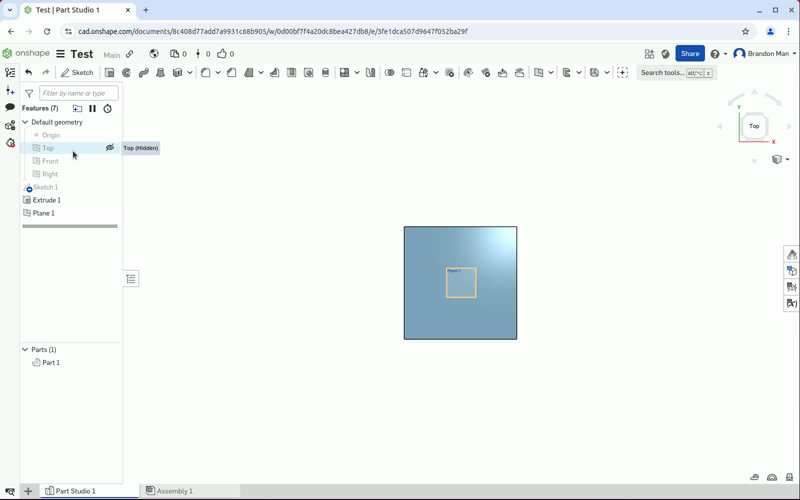
key(shift+s)
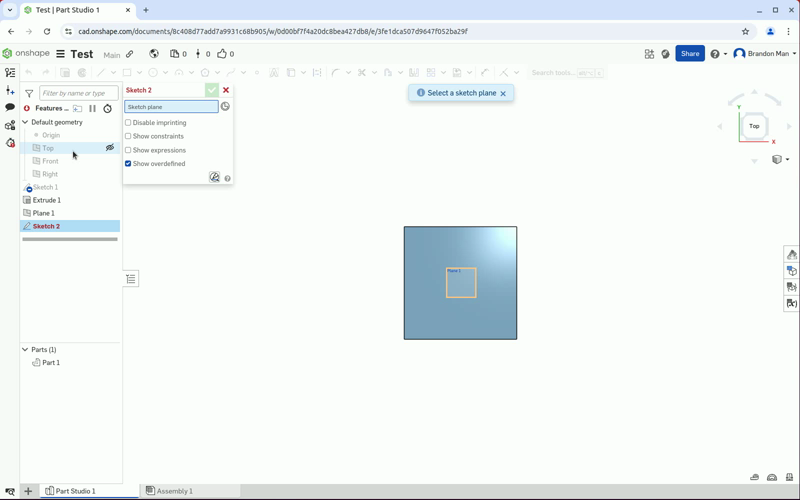
mouse_move(73, 215)
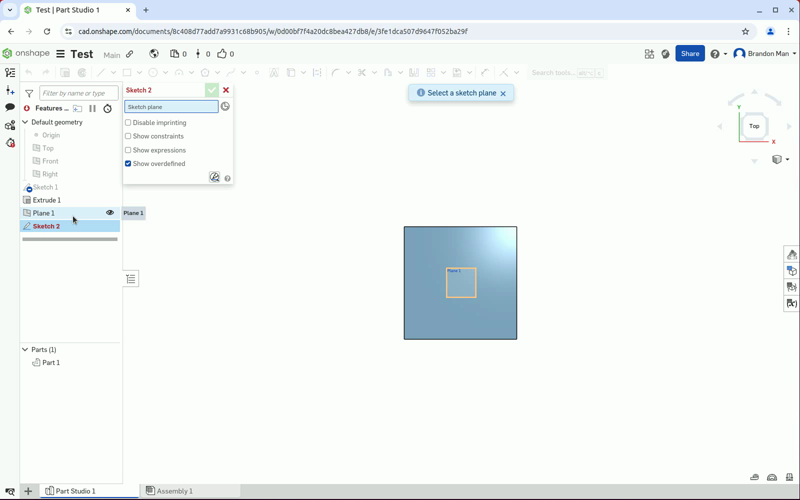
click(73, 215)
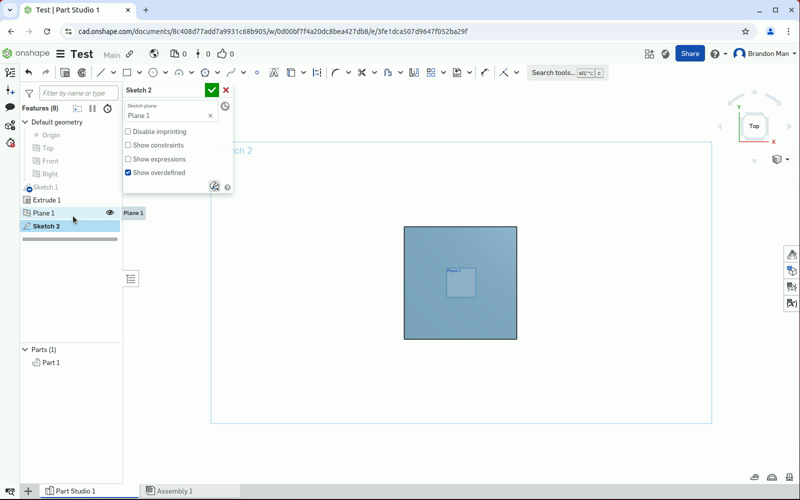
mouse_move(73, 352)
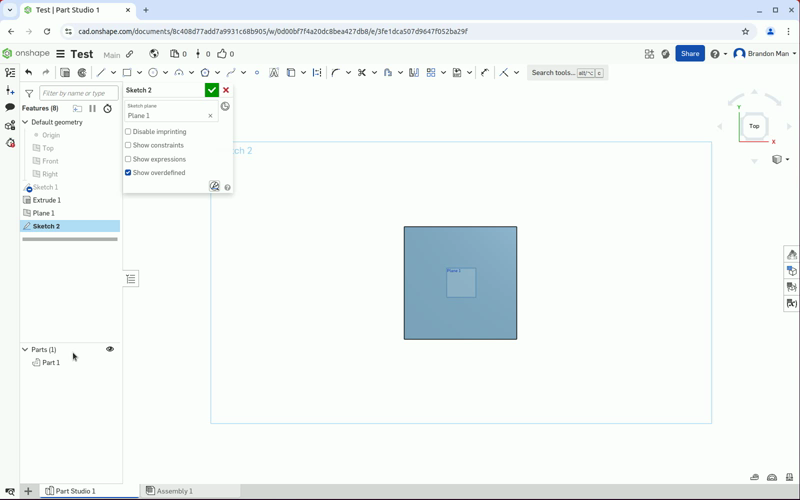
key(y)
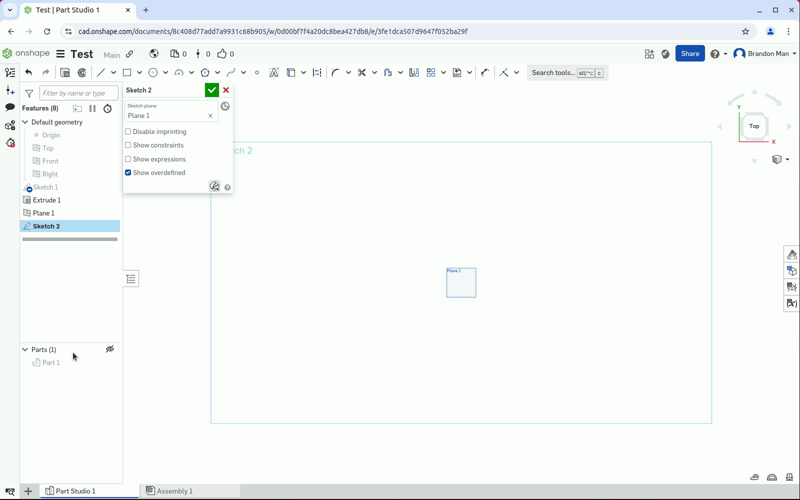
key(l)
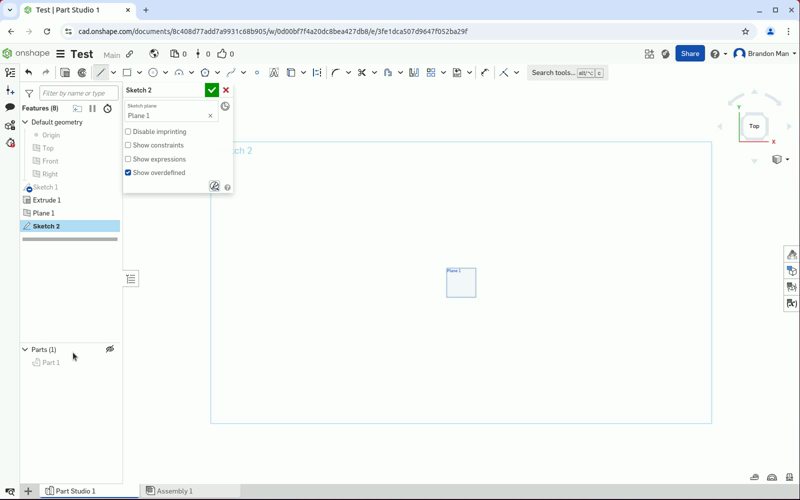
key_down(shift)
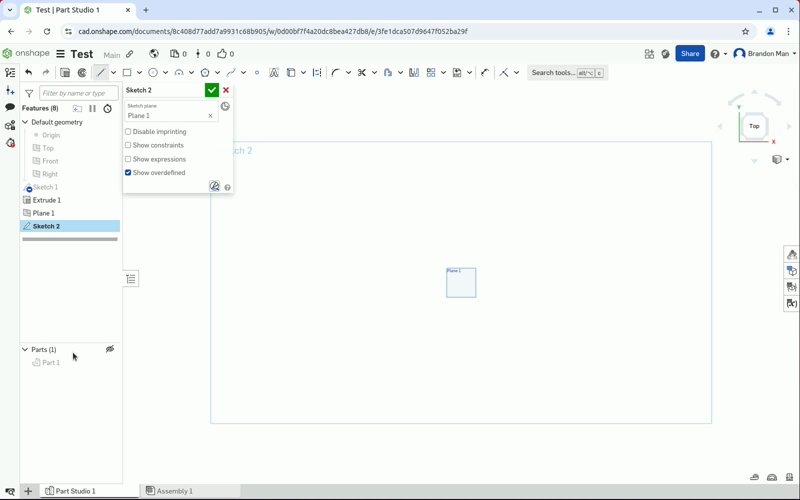
mouse_move(434, 308)
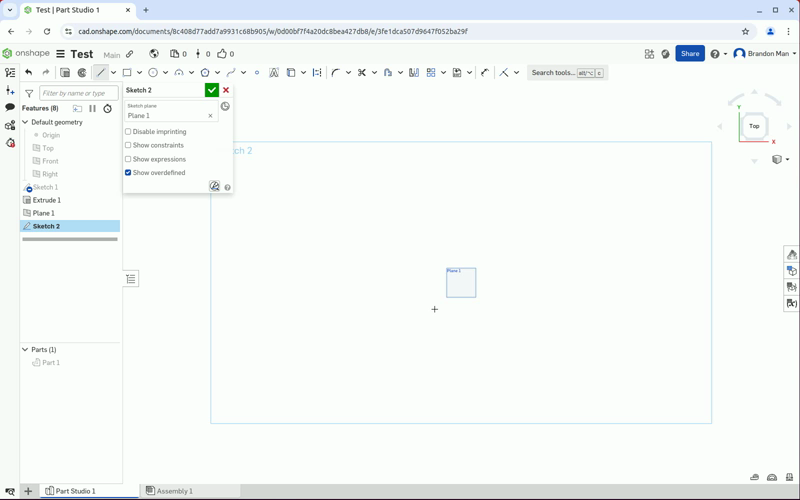
click(434, 308)
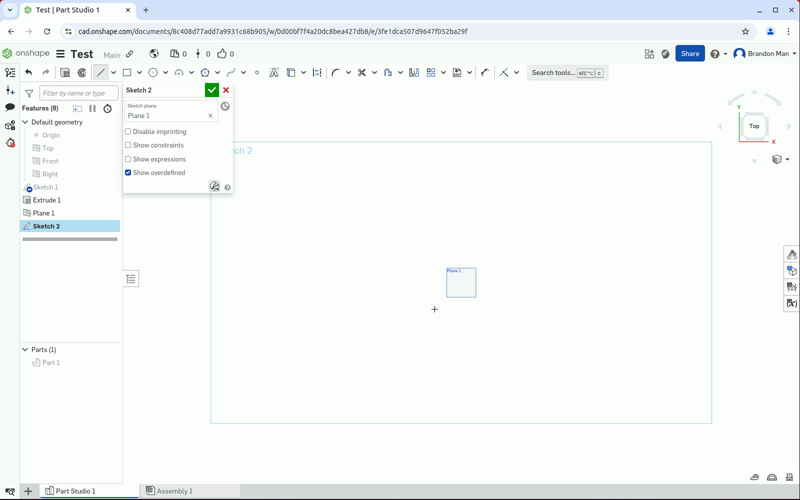
key_up(shift)
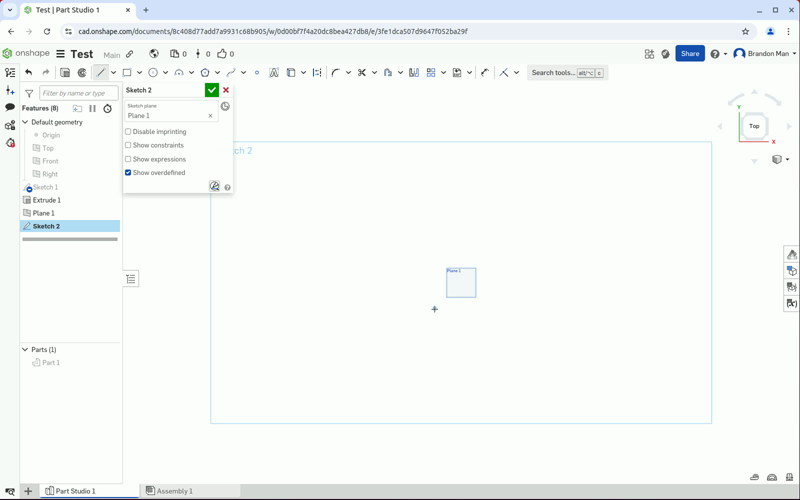
key_down(shift)
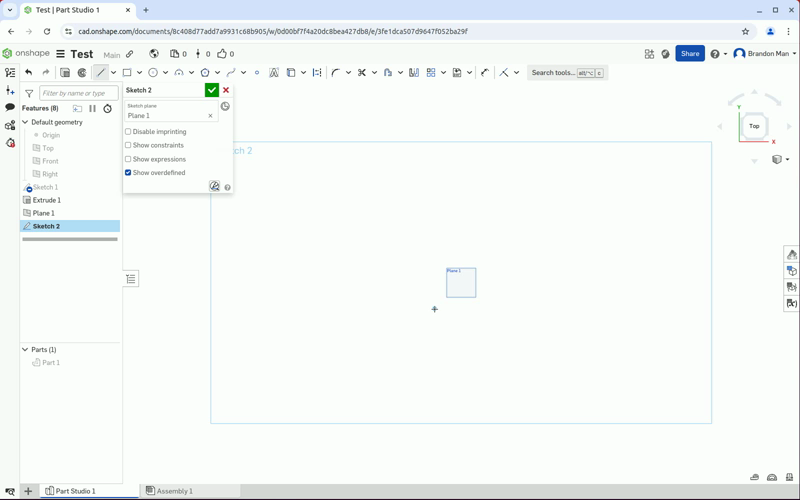
mouse_move(464, 308)
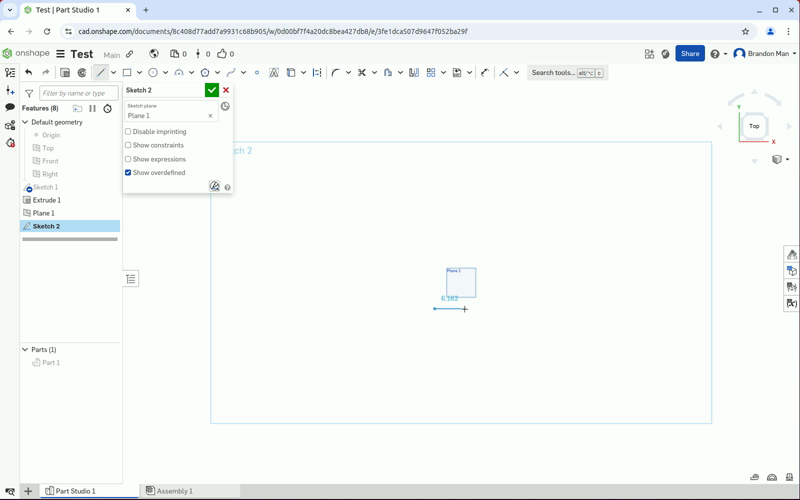
mouse_move(487, 308)
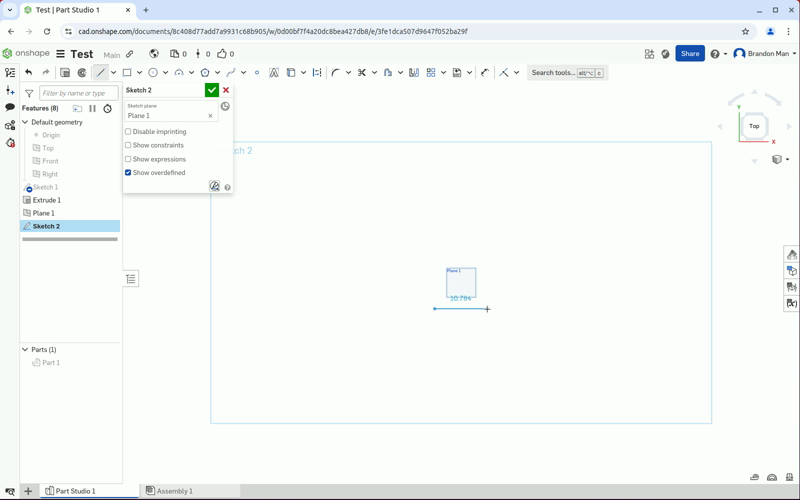
click(487, 308)
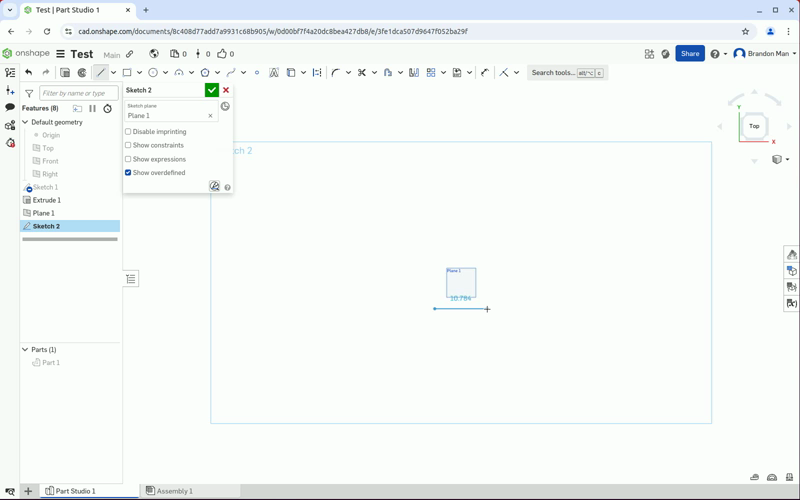
key_up(shift)
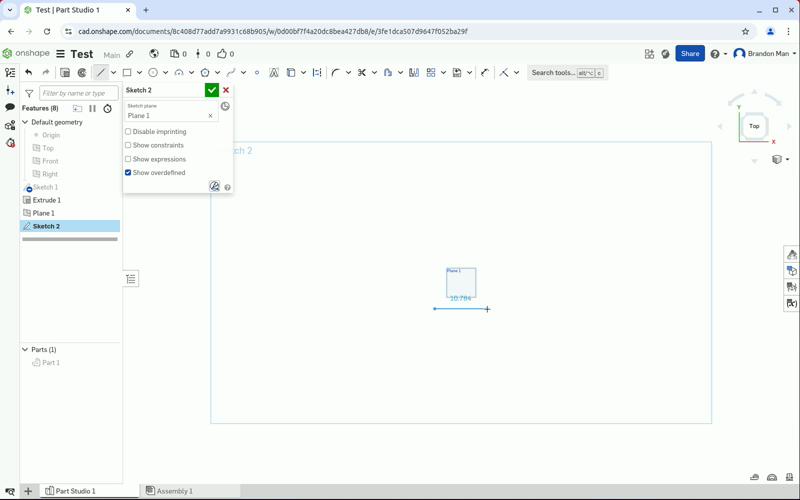
key_down(shift)
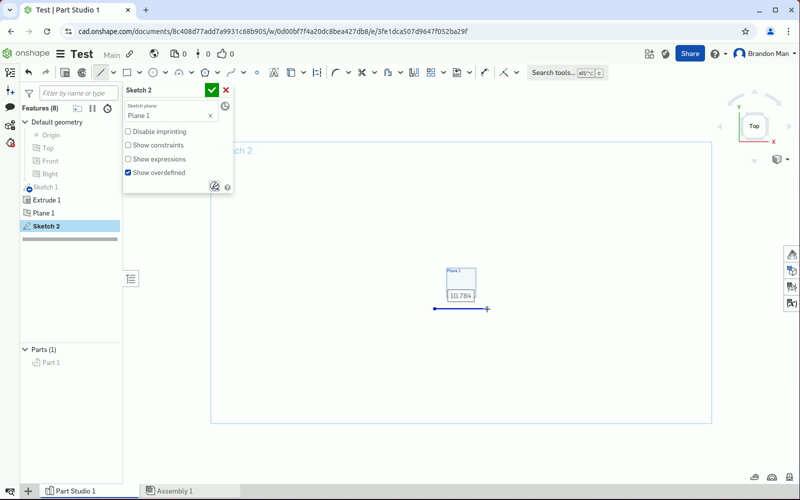
mouse_move(517, 308)
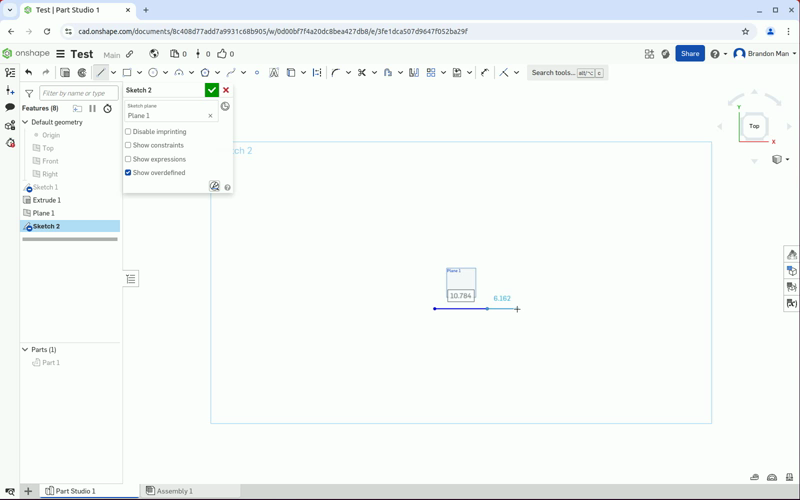
mouse_move(487, 256)
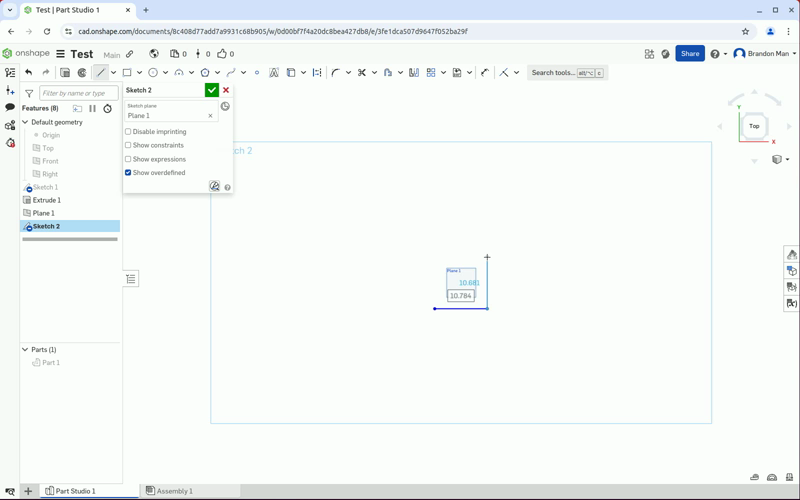
click(487, 256)
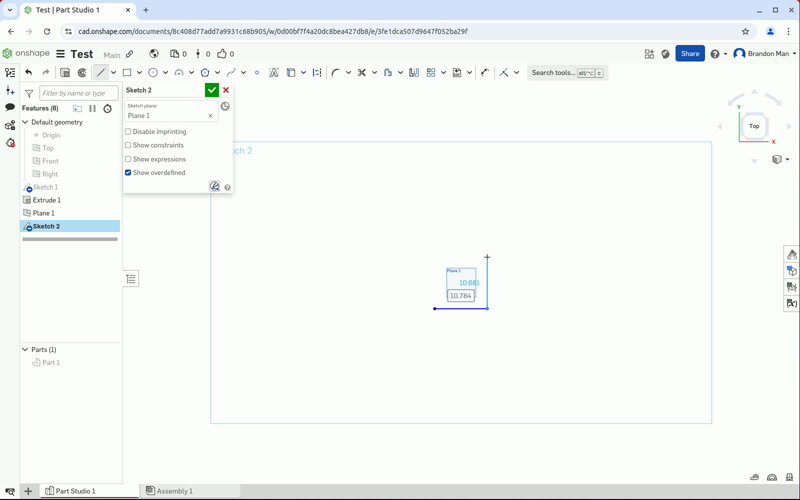
key_up(shift)
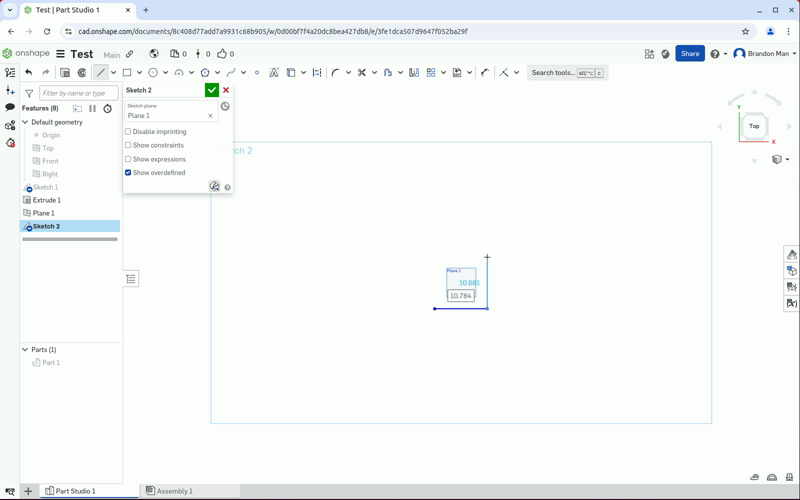
key_down(shift)
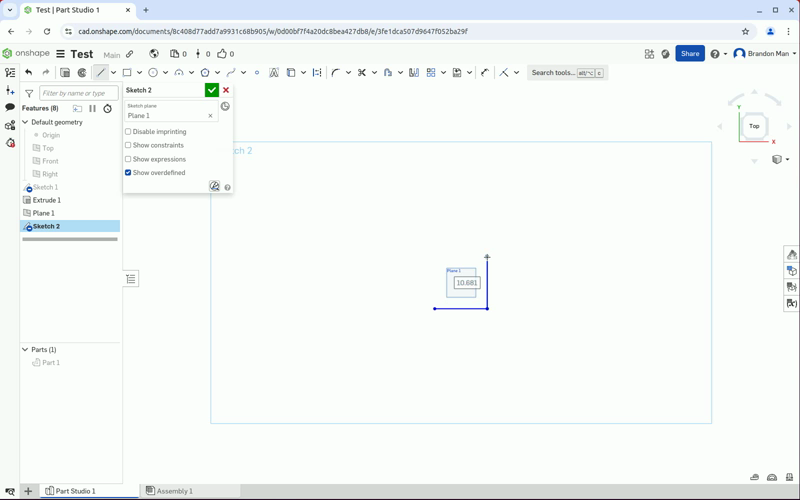
mouse_move(517, 256)
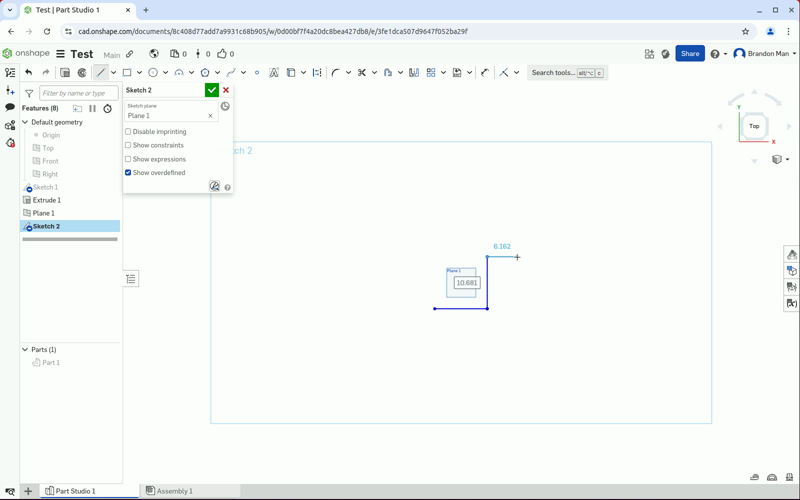
mouse_move(434, 256)
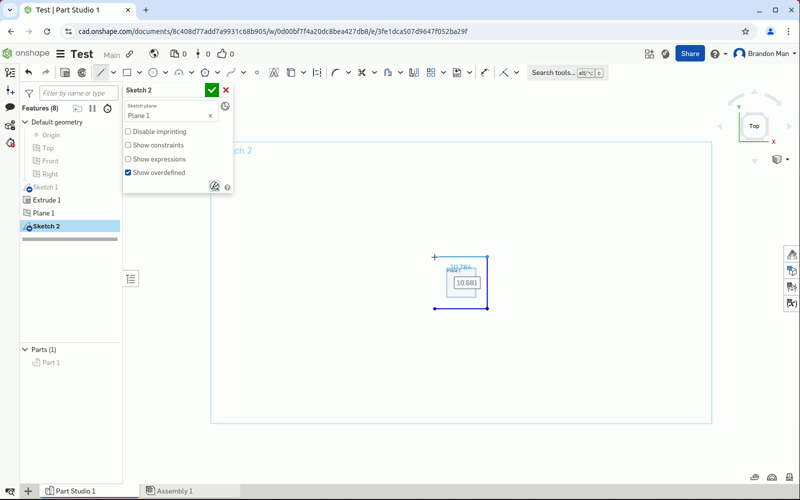
click(434, 256)
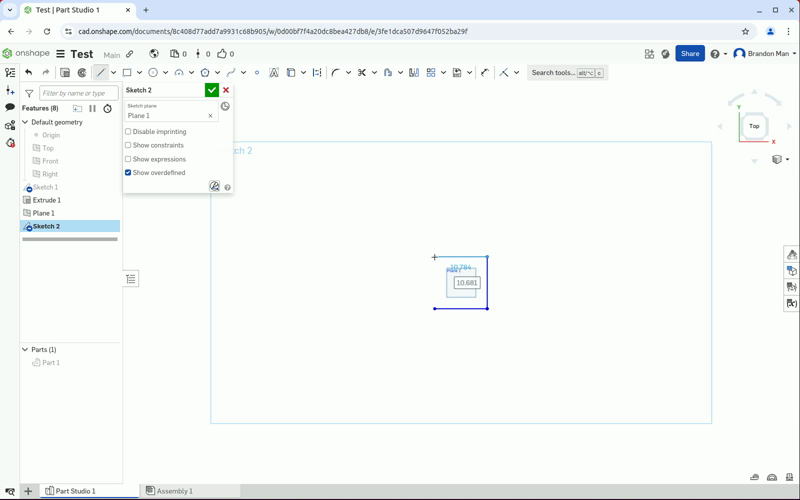
key_up(shift)
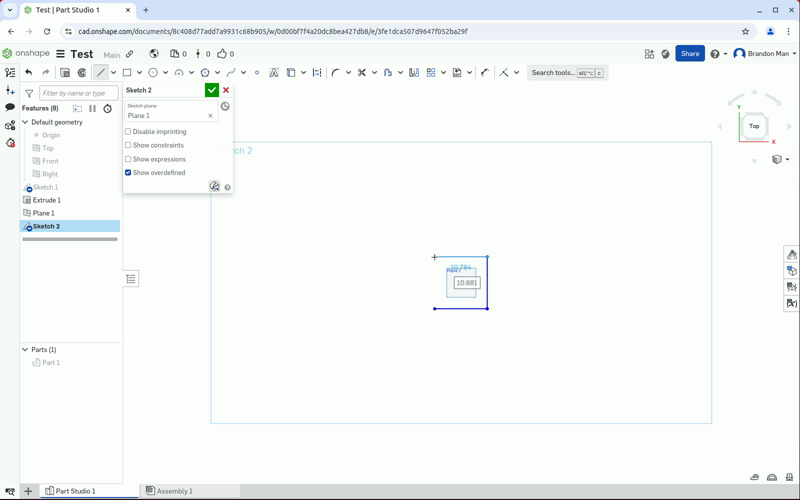
mouse_move(464, 256)
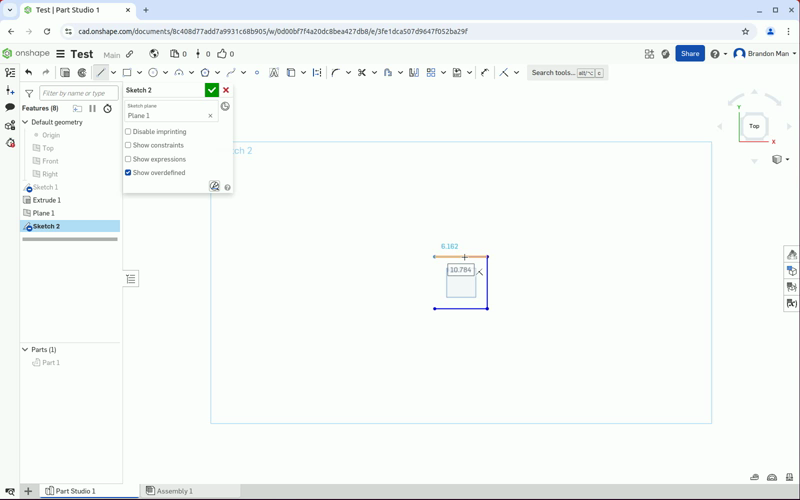
key_down(shift)
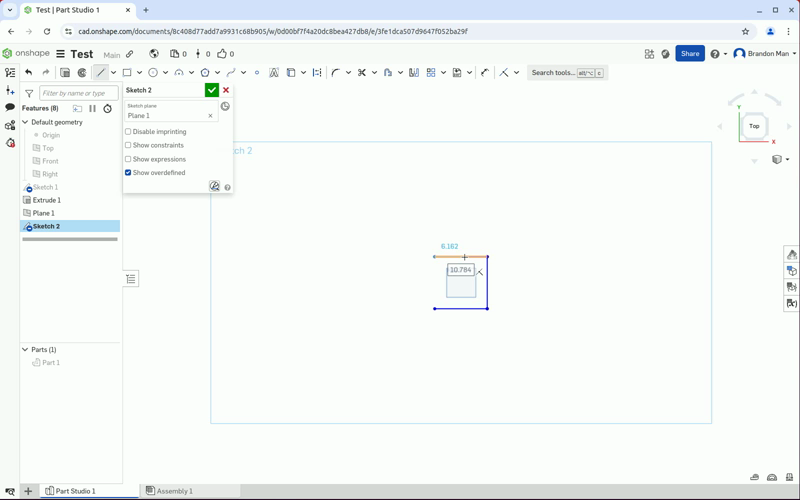
mouse_move(434, 308)
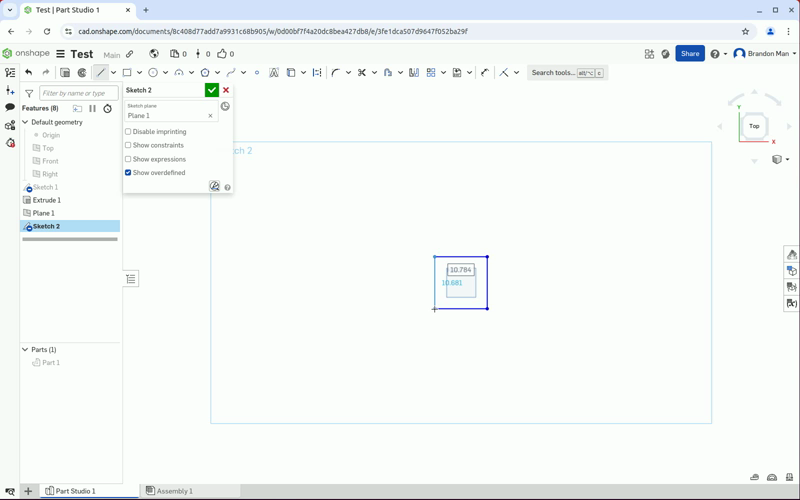
key_up(shift)
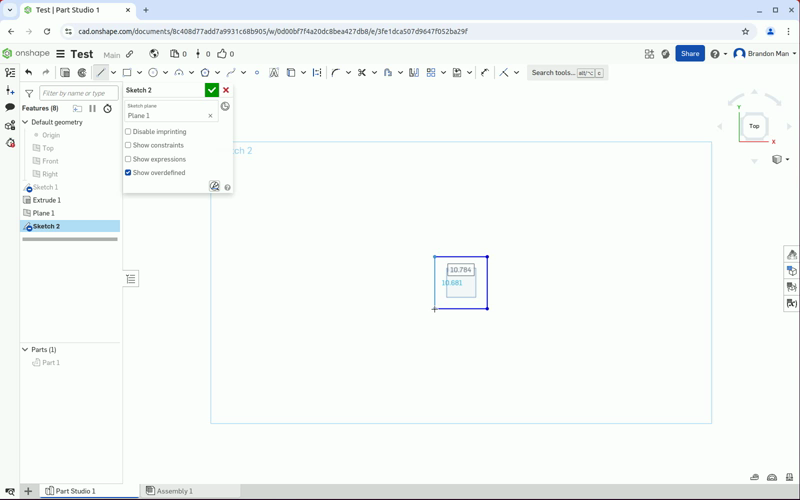
click(434, 308)
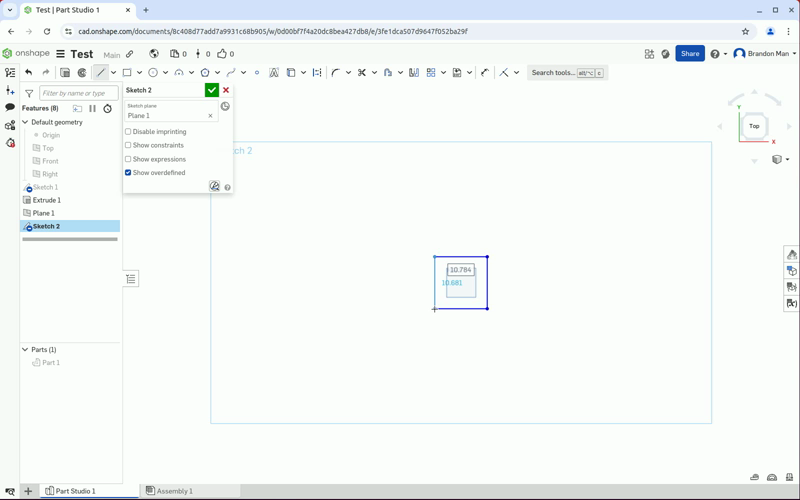
key(esc)
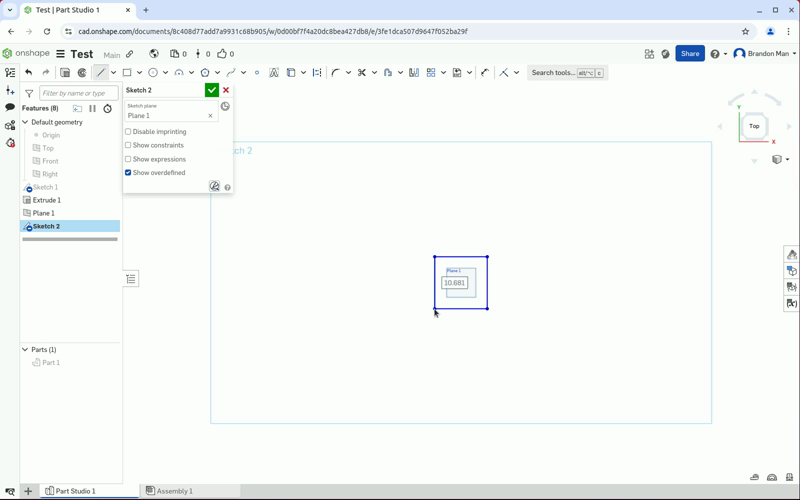
mouse_move(484, 303)
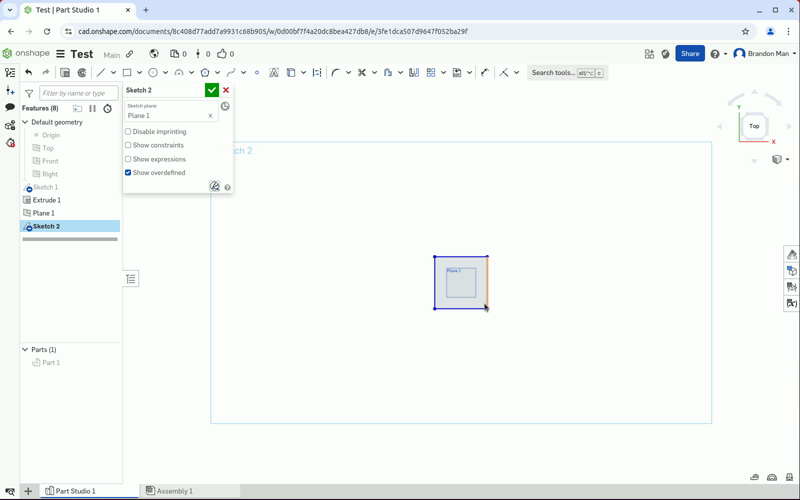
click(484, 303)
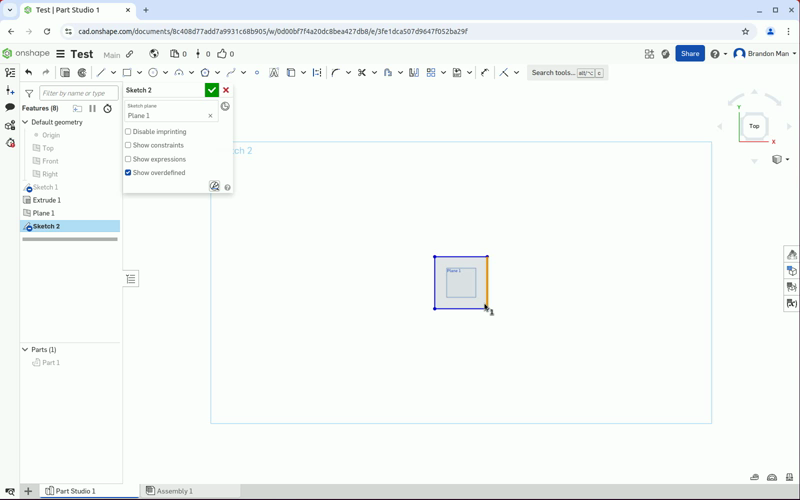
mouse_move(73, 352)
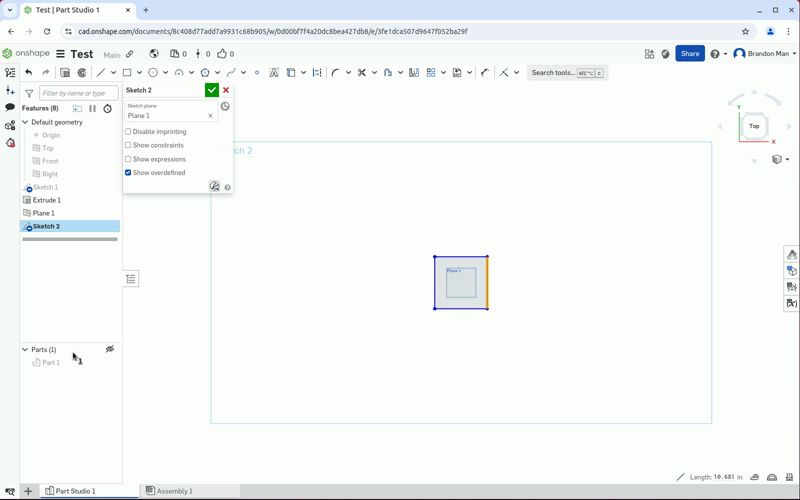
key(shift+y)
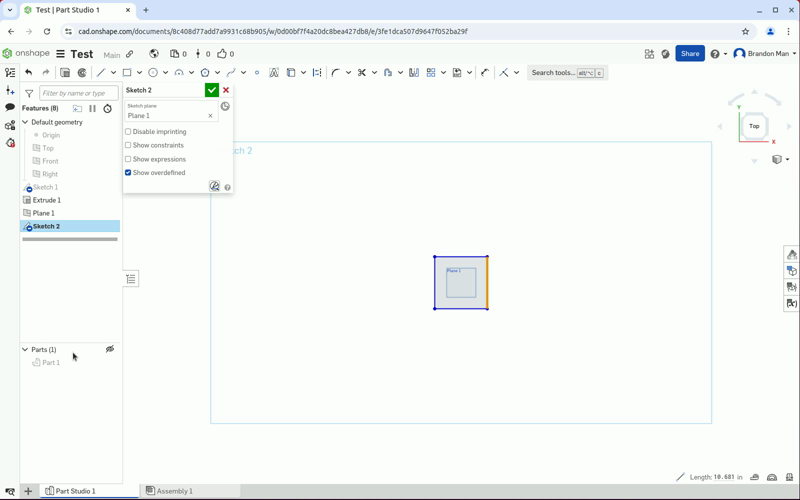
key(shift+e)
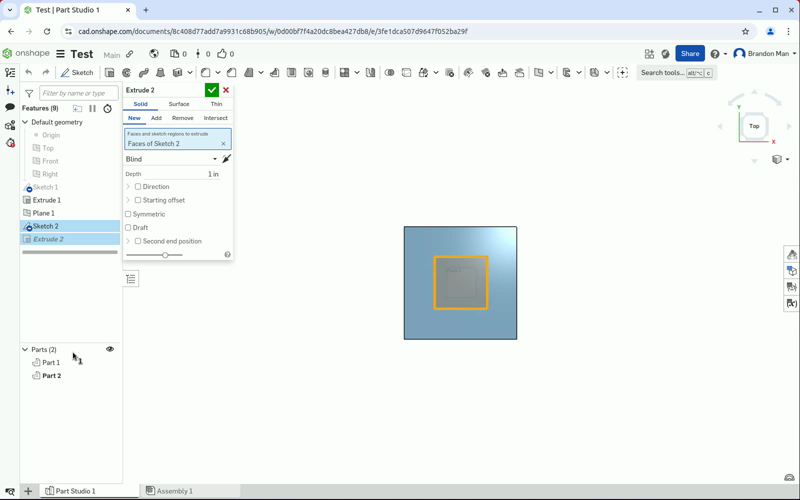
mouse_move(143, 106)
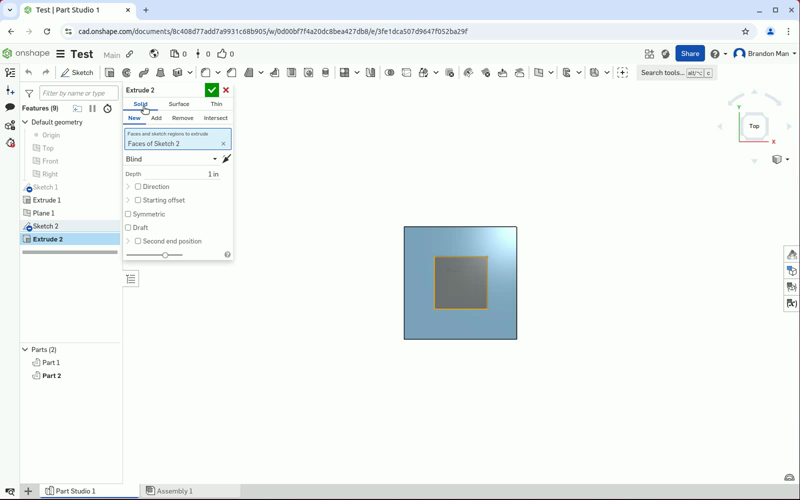
click(143, 106)
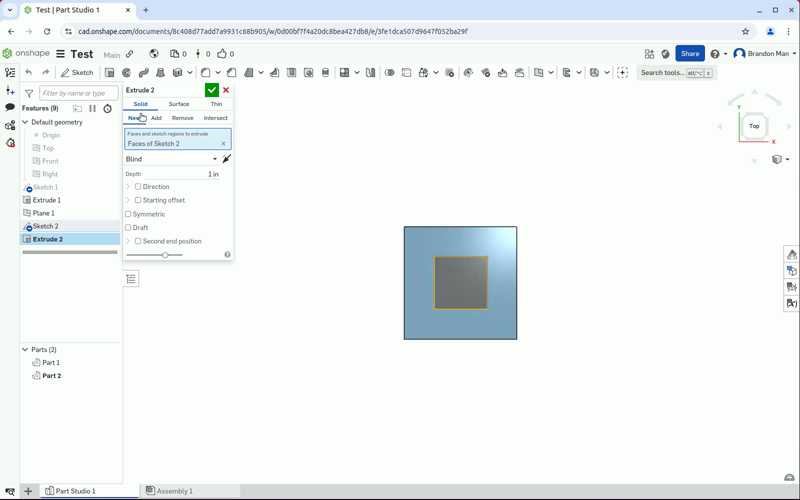
mouse_move(137, 120)
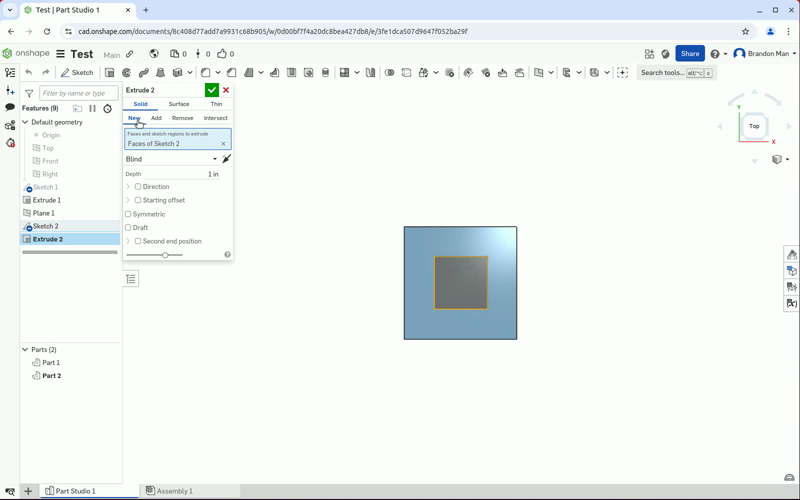
click(137, 120)
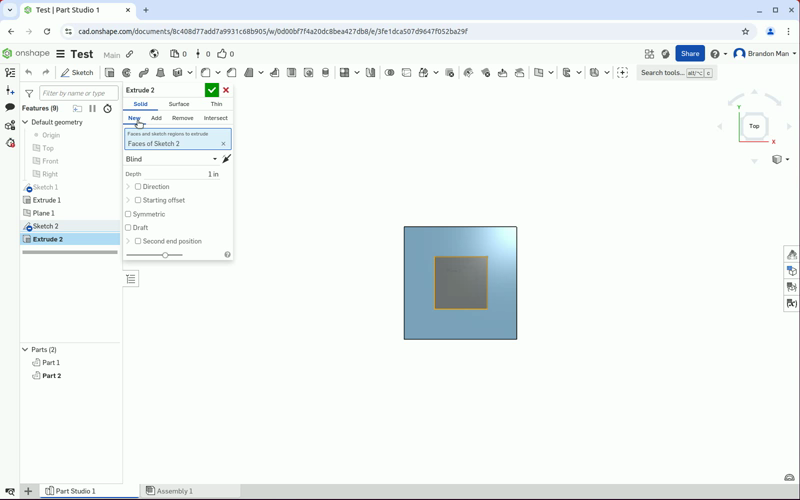
key(tab, 4)
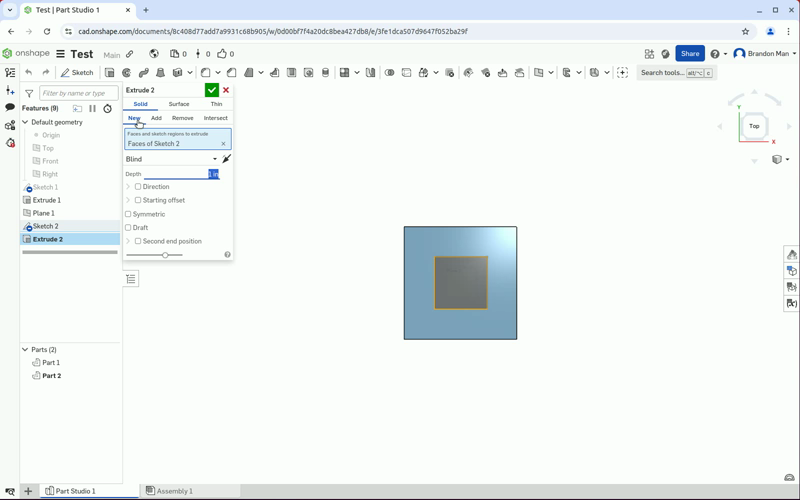
text(0.722)
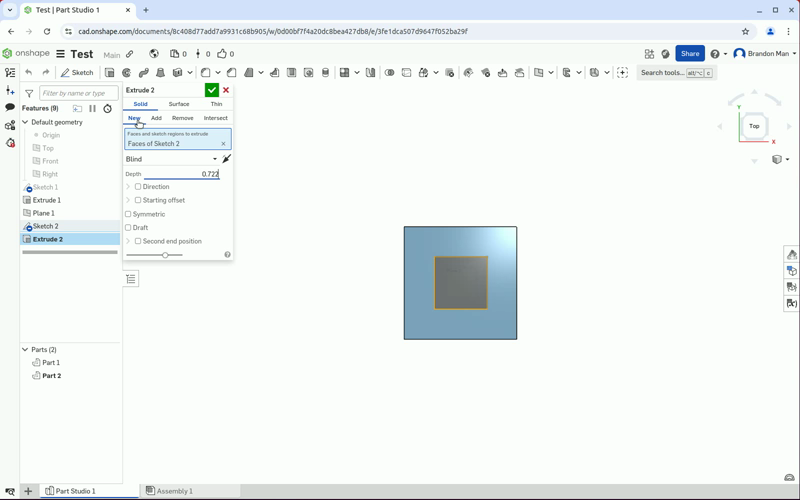
key(enter)
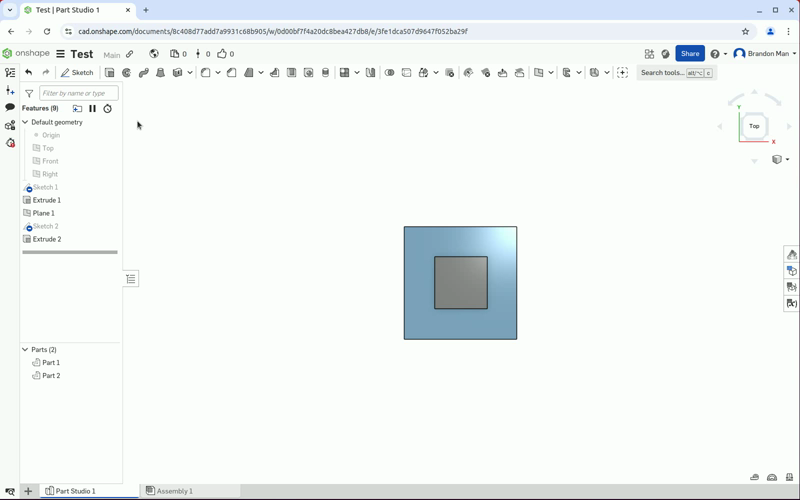
key(shift+h)
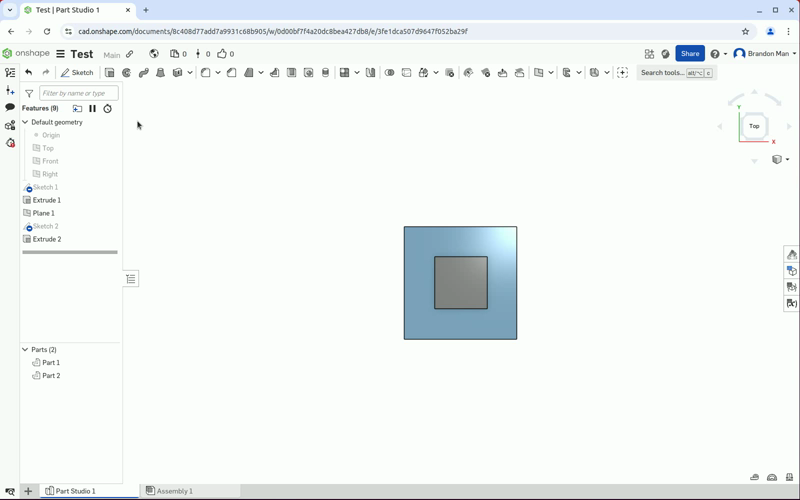
key(shift+h)
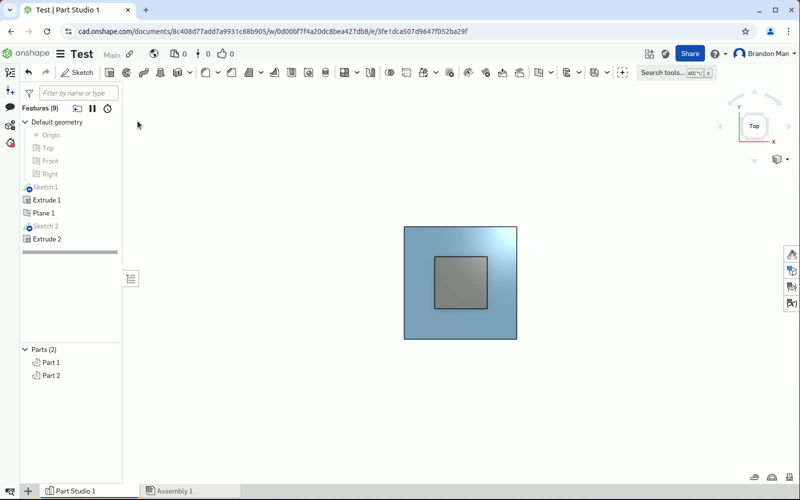
mouse_move(73, 189)
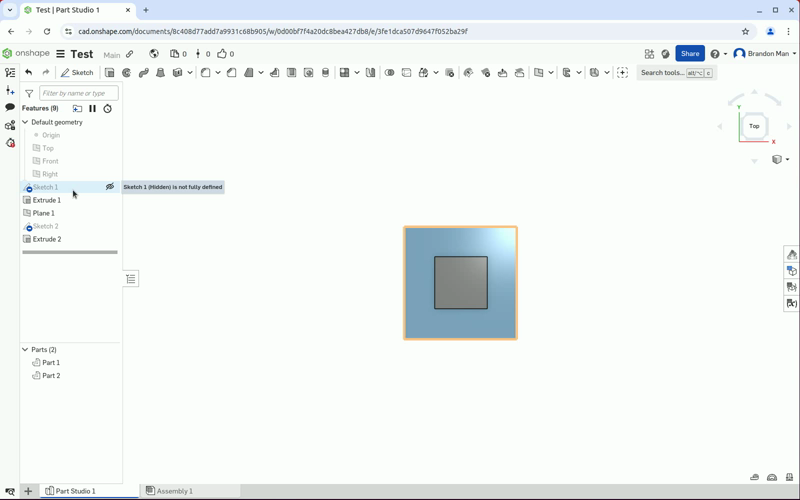
click(73, 189)
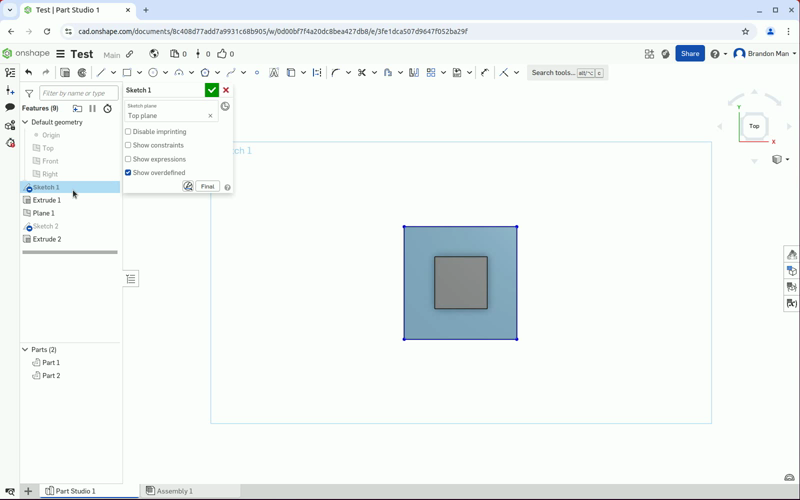
mouse_move(229, 92)
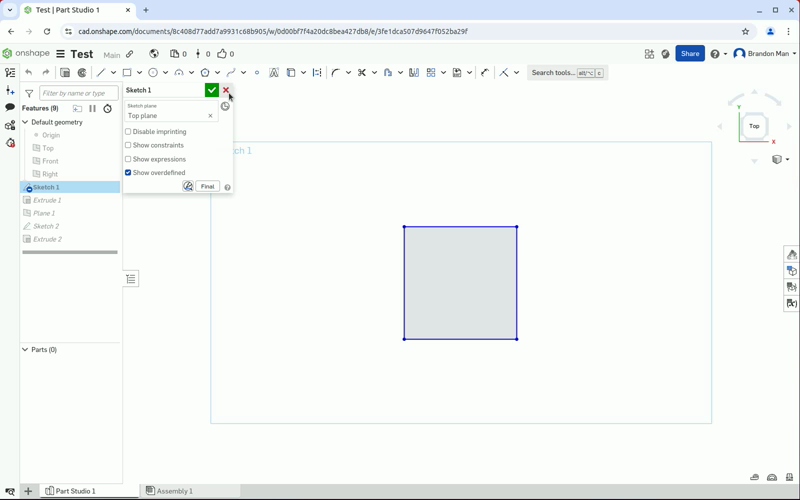
click(229, 92)
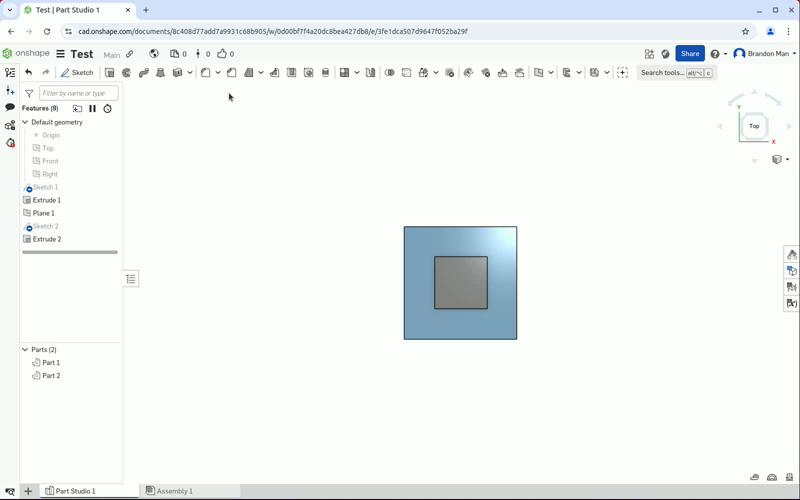
mouse_move(541, 75)
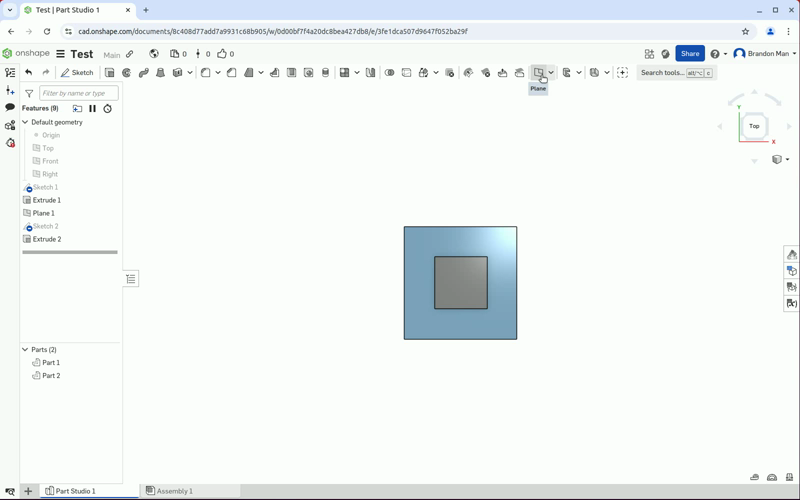
click(541, 75)
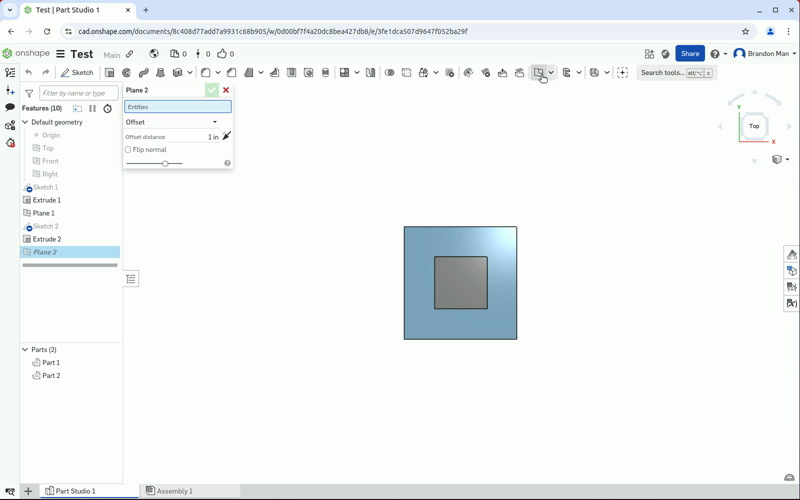
mouse_move(73, 150)
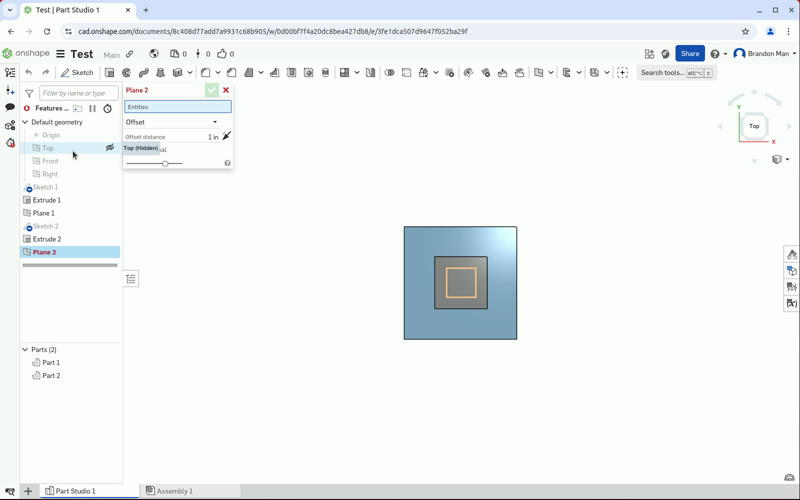
click(73, 150)
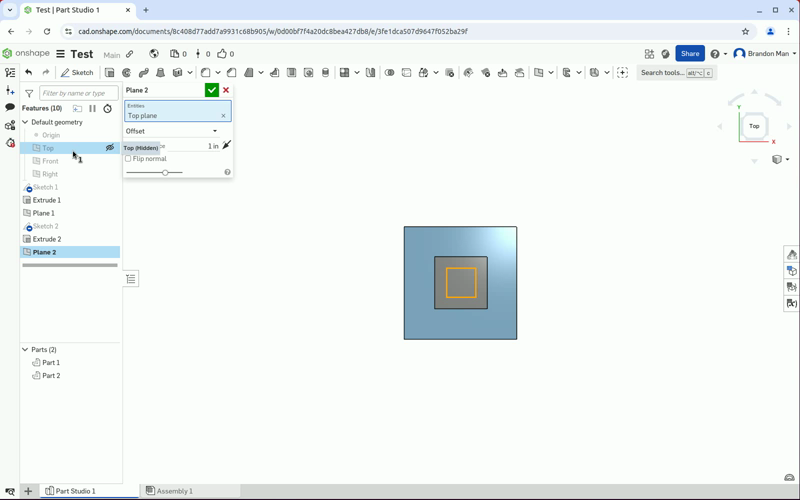
key(tab, 2)
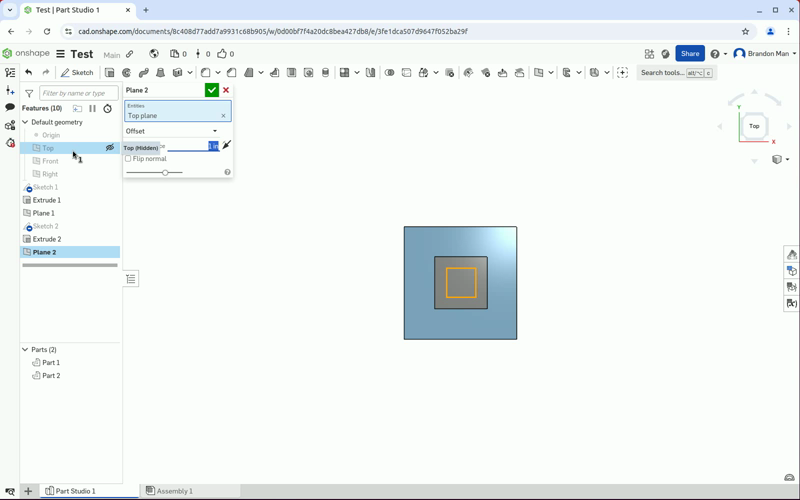
text(2.157)
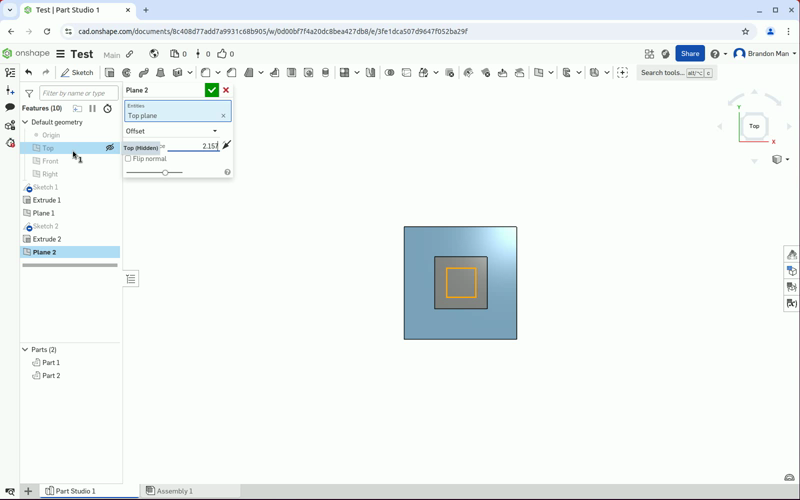
key(enter, 2)
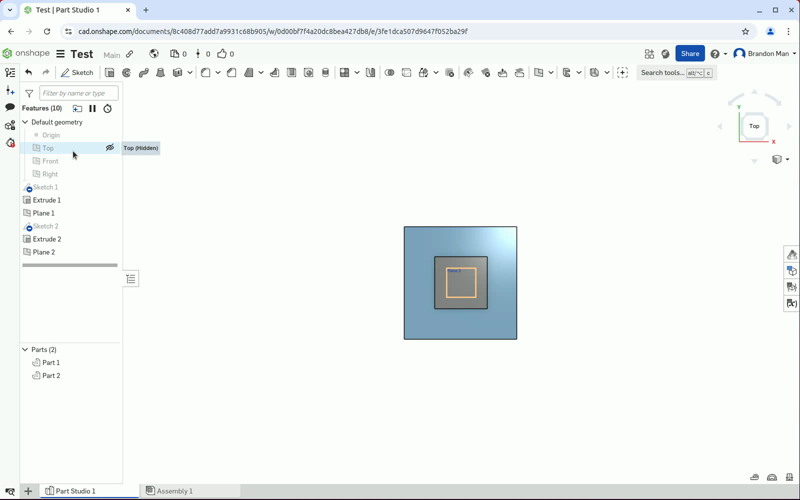
key(shift+s)
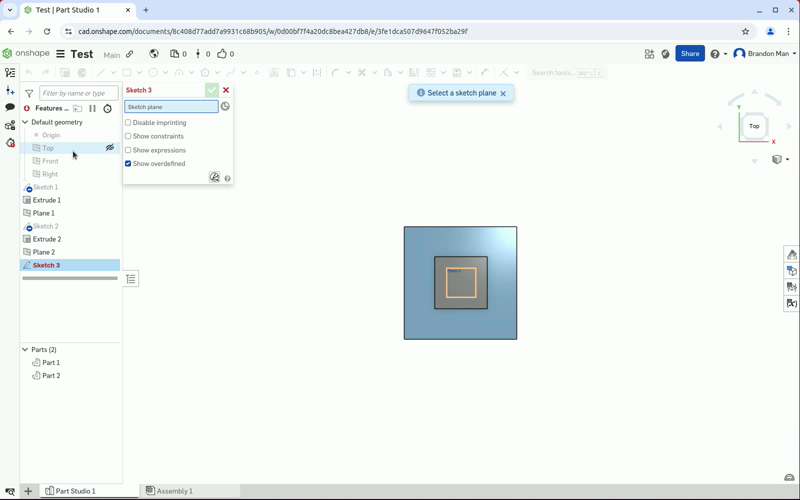
mouse_move(73, 254)
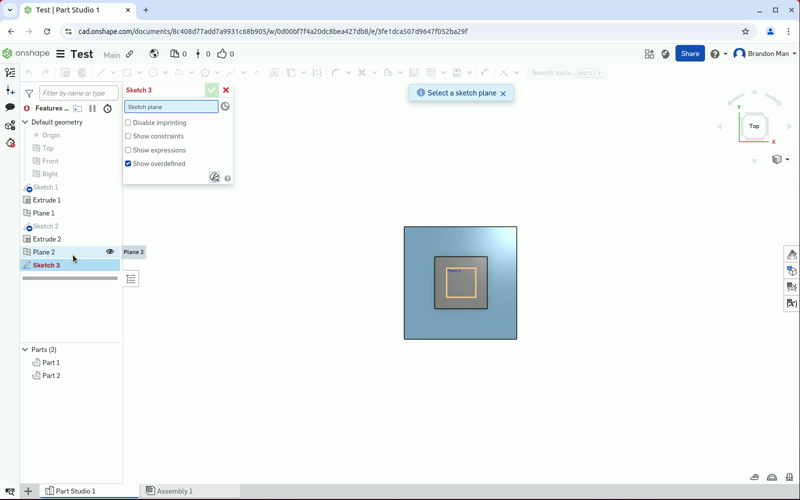
click(73, 254)
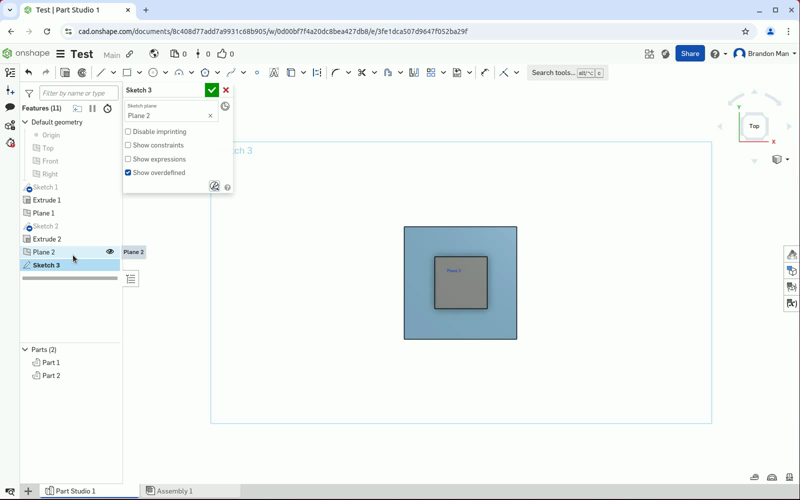
mouse_move(73, 352)
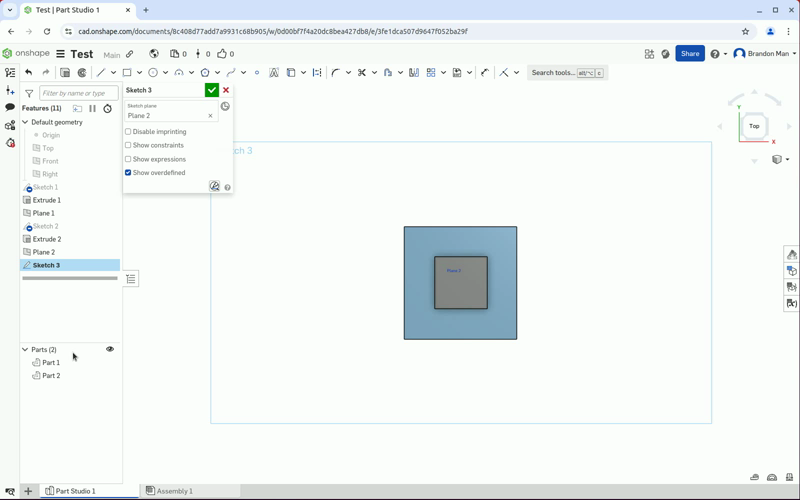
key(y)
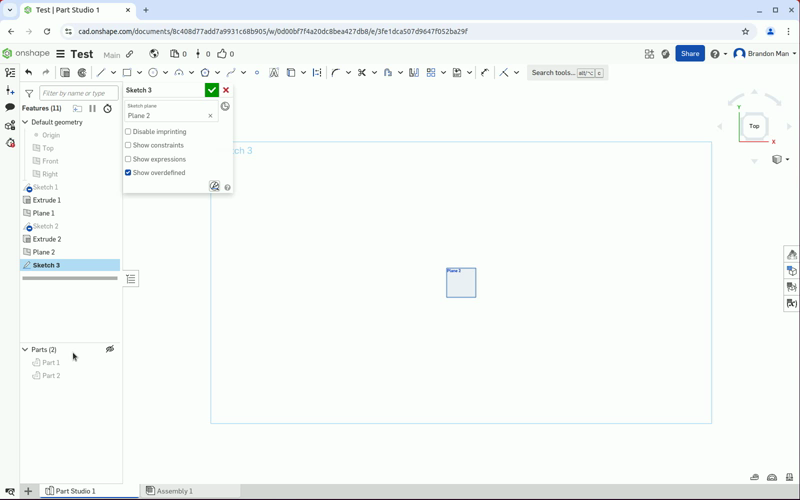
key(l)
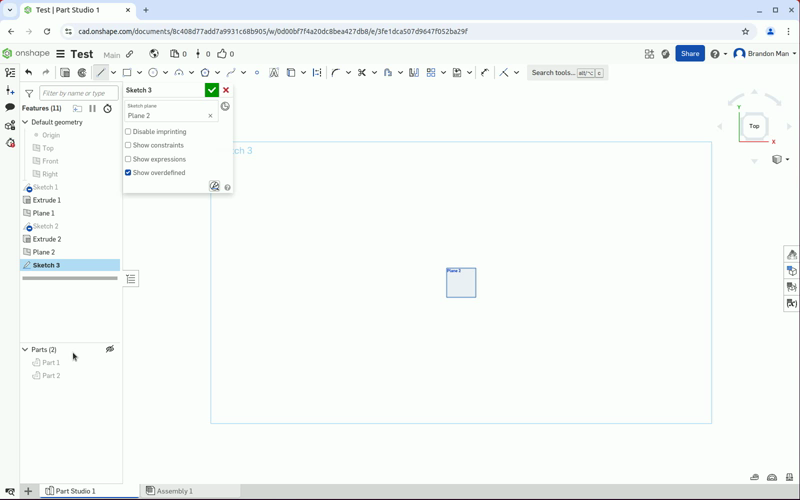
key_down(shift)
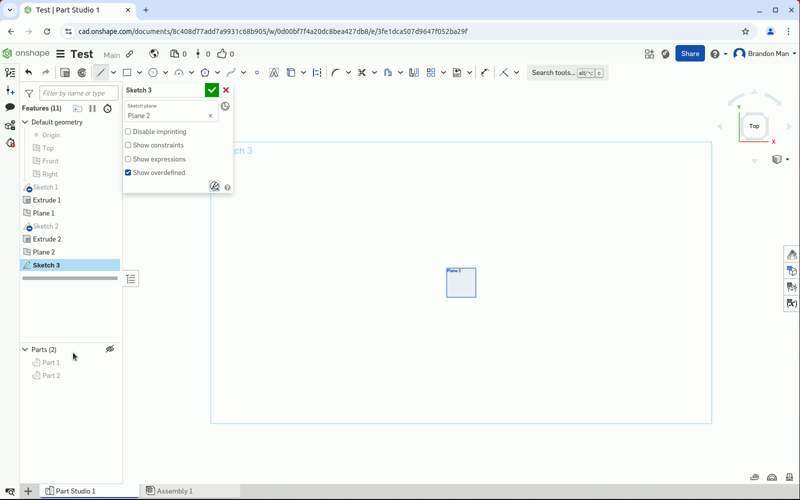
mouse_move(443, 300)
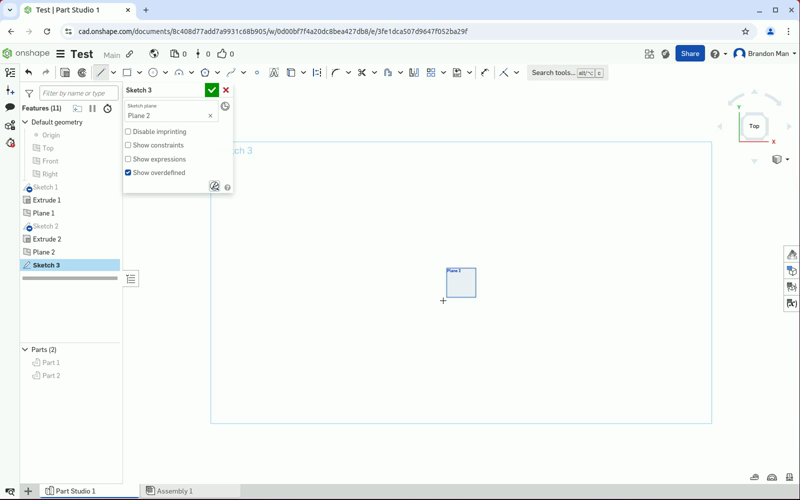
click(443, 300)
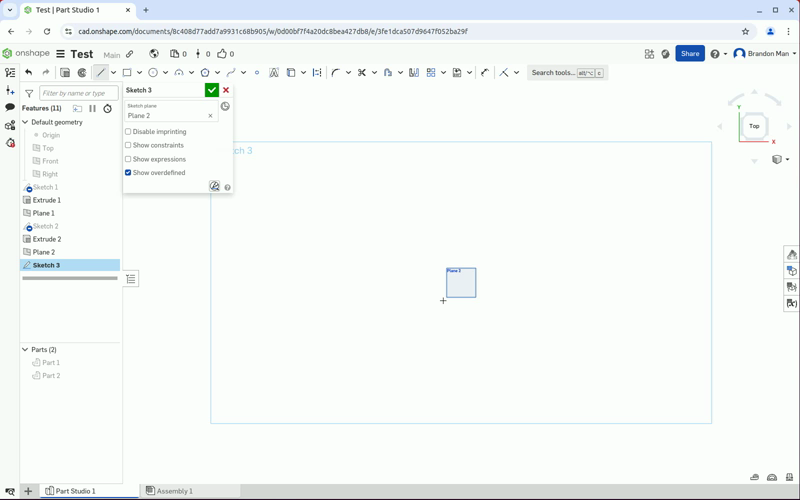
key_up(shift)
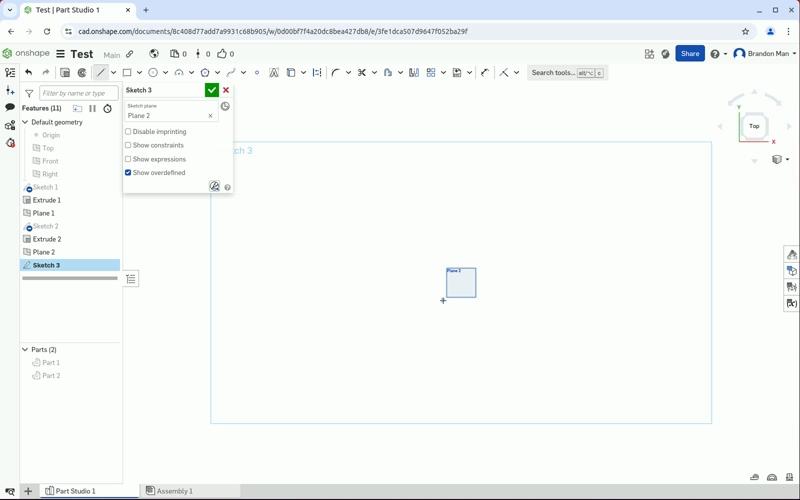
key_down(shift)
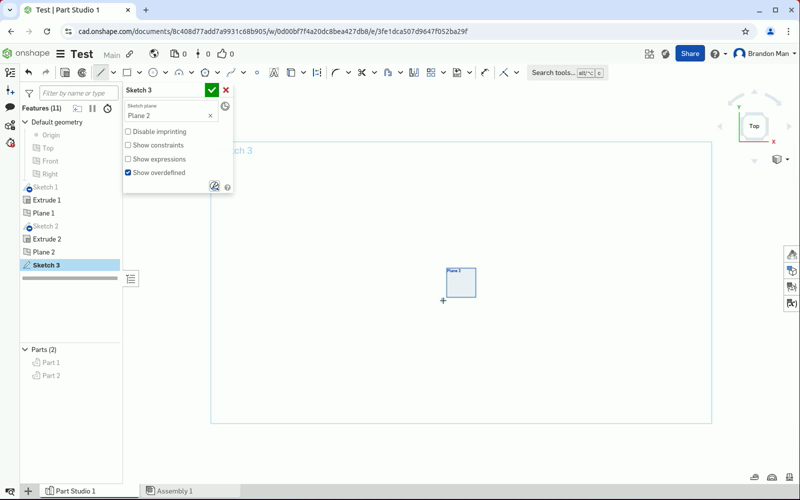
mouse_move(473, 300)
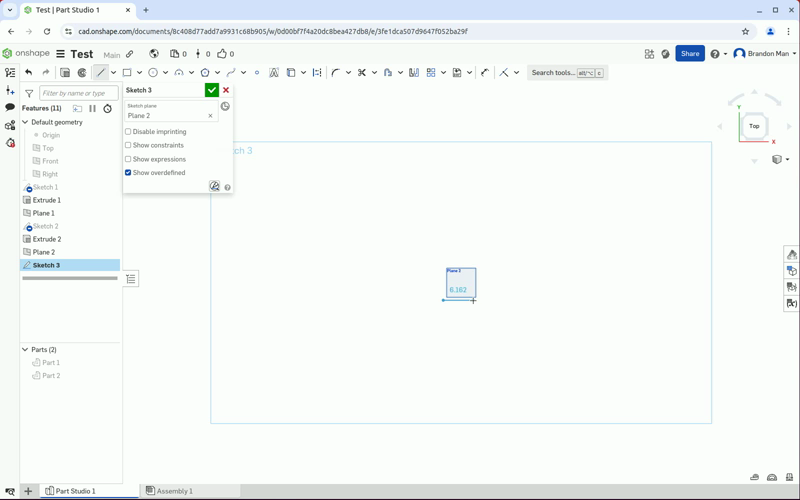
mouse_move(477, 300)
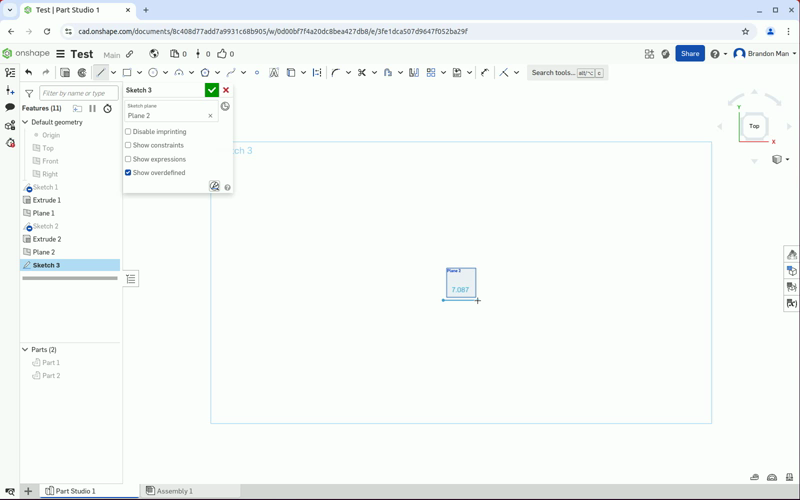
click(477, 300)
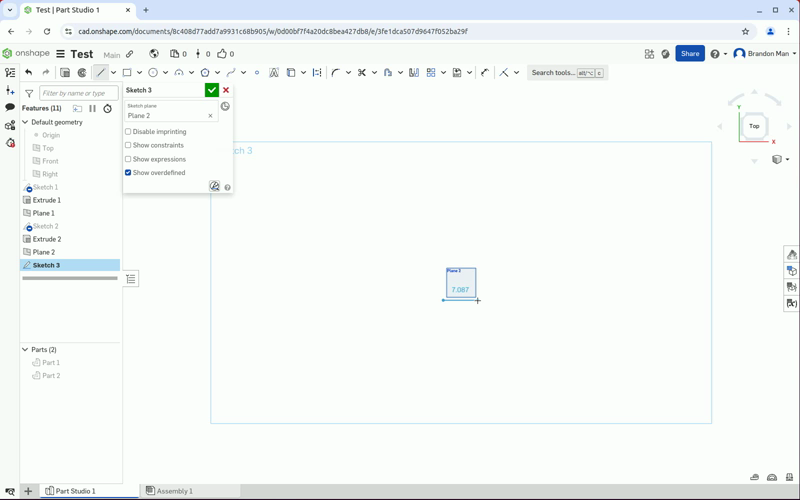
key_up(shift)
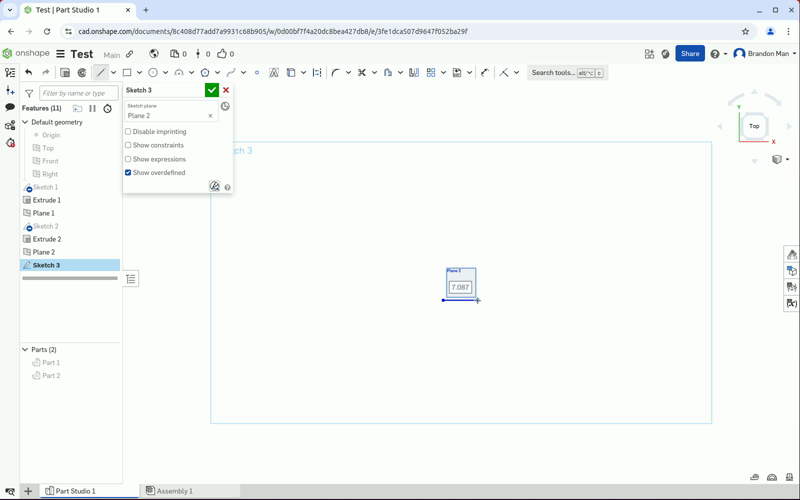
key_down(shift)
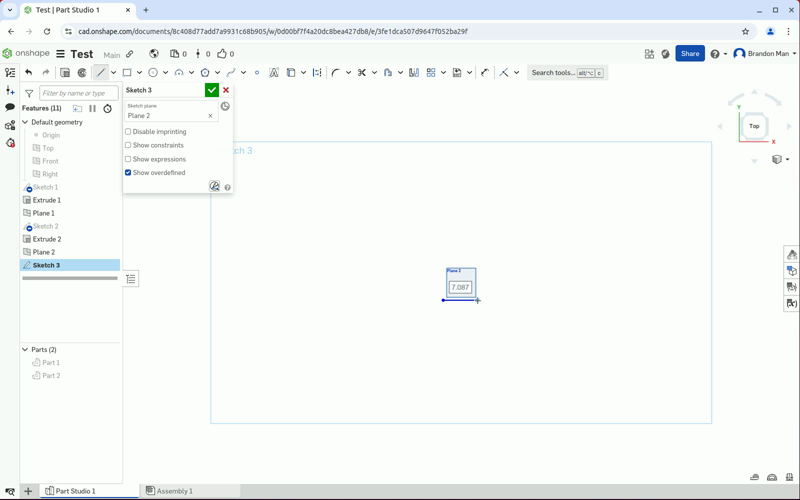
mouse_move(507, 300)
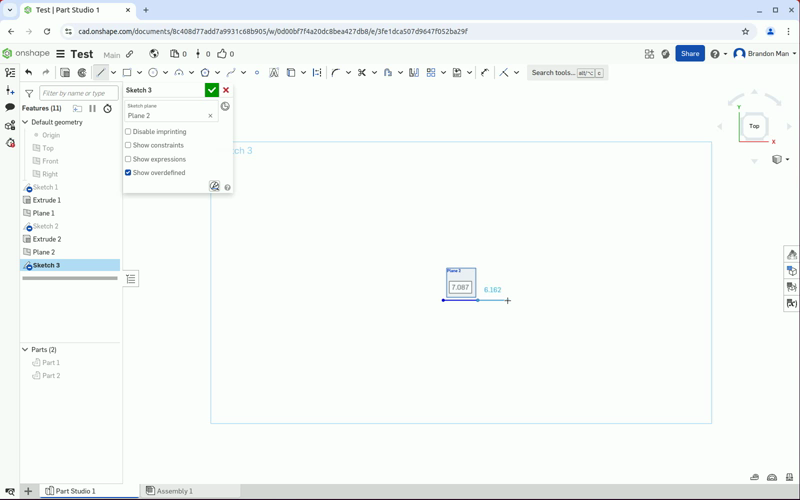
mouse_move(477, 265)
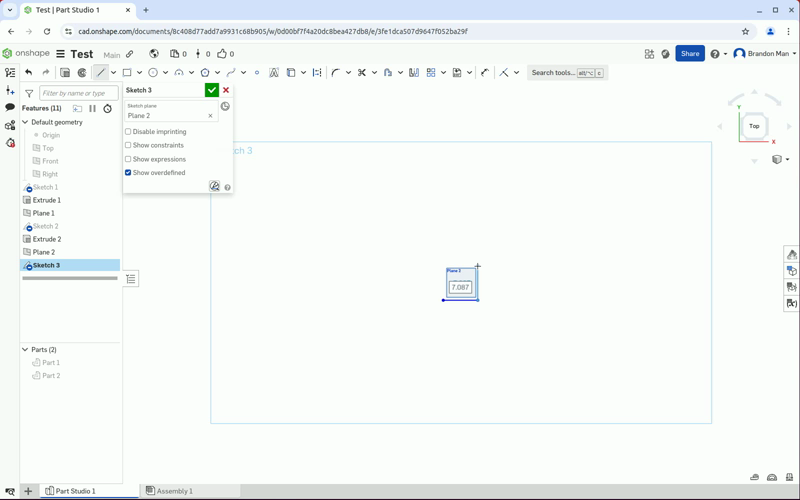
click(477, 265)
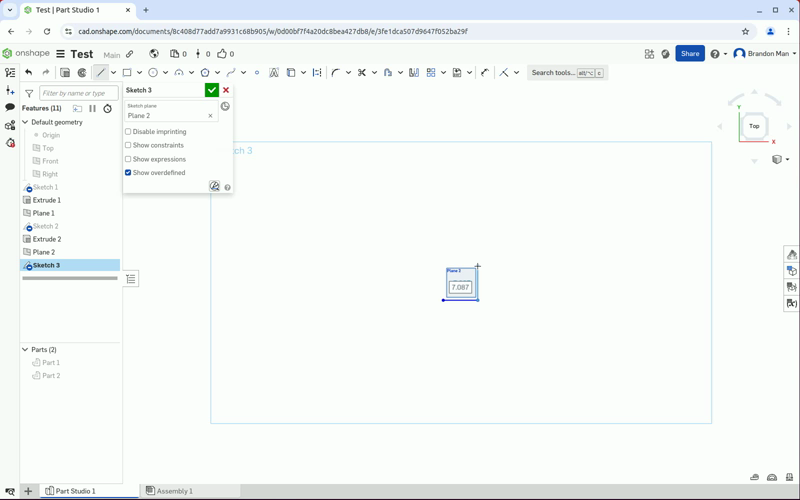
key_up(shift)
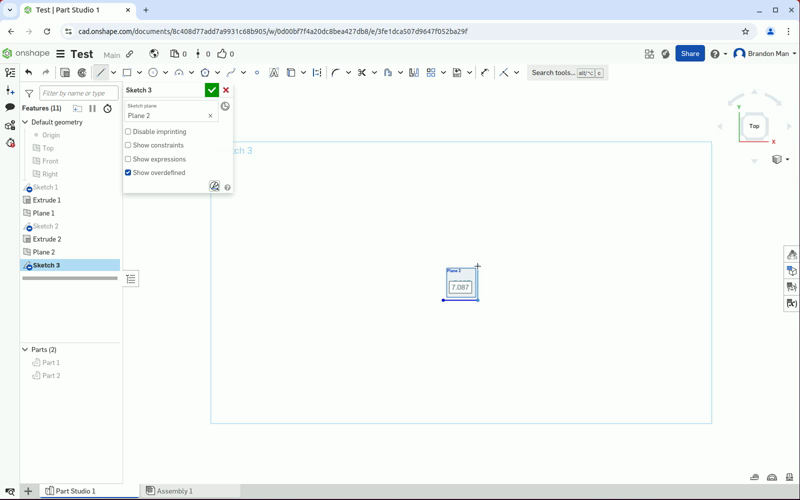
key_down(shift)
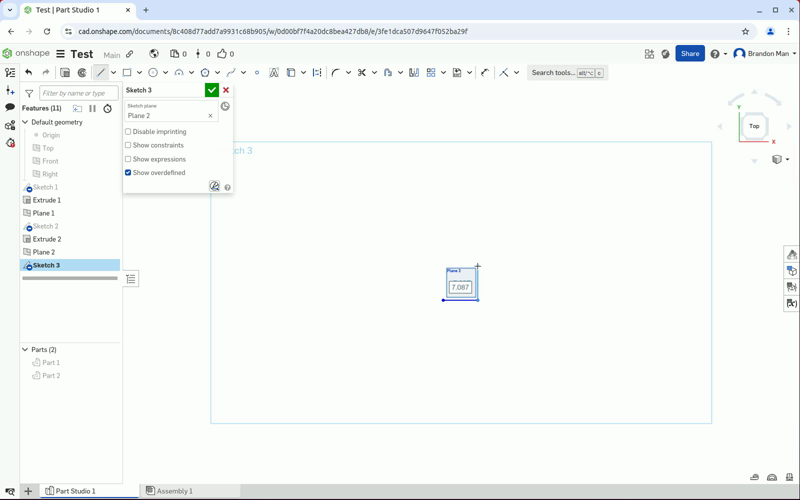
mouse_move(507, 265)
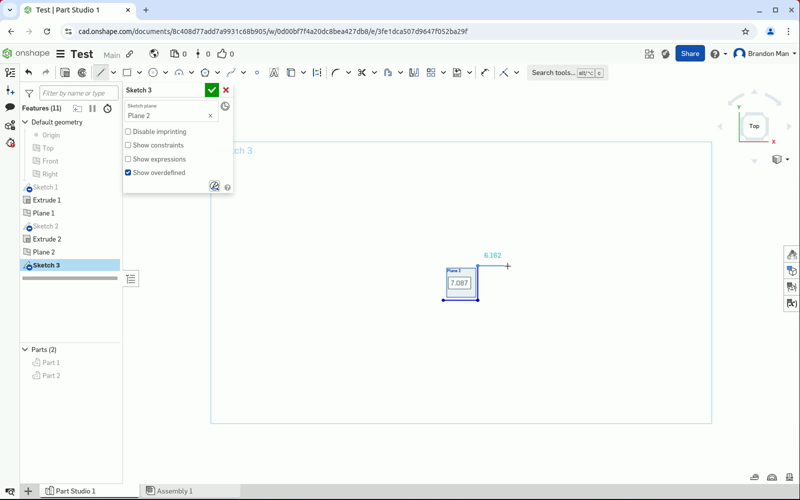
mouse_move(443, 265)
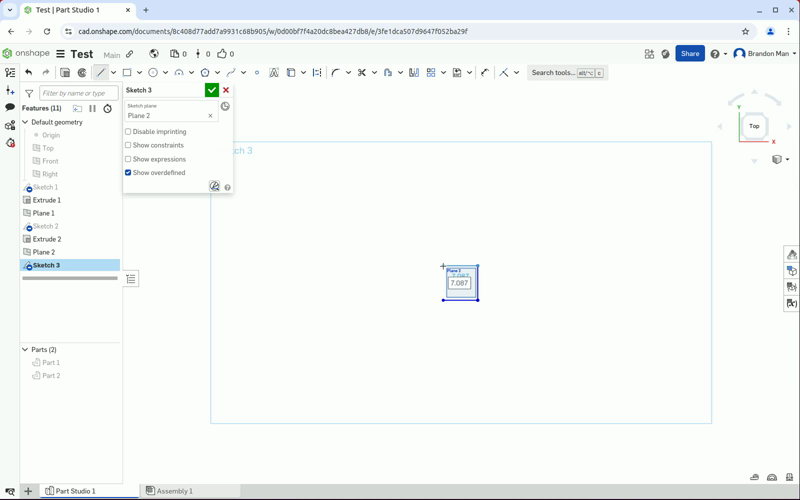
click(443, 265)
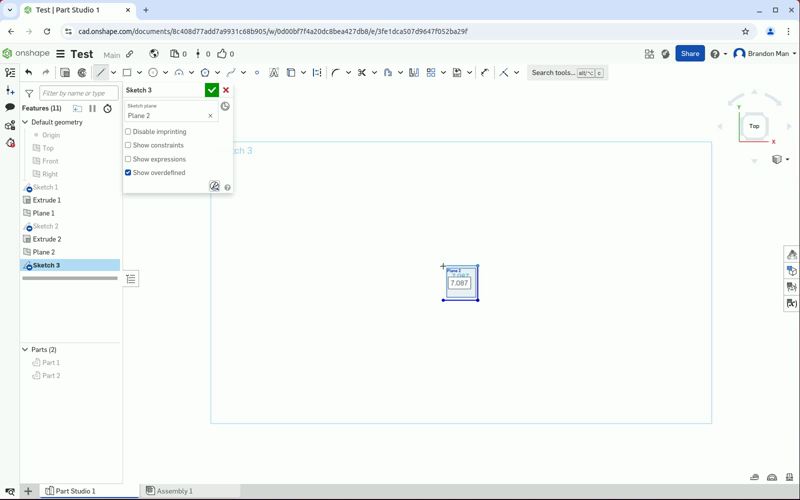
key_up(shift)
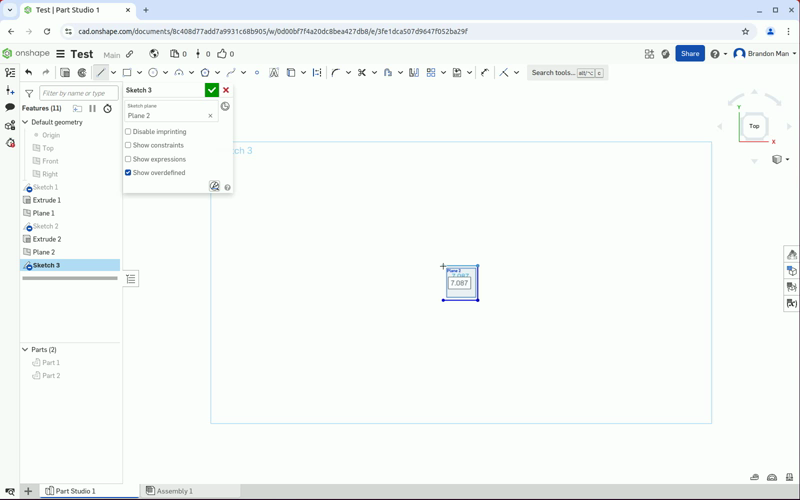
mouse_move(473, 265)
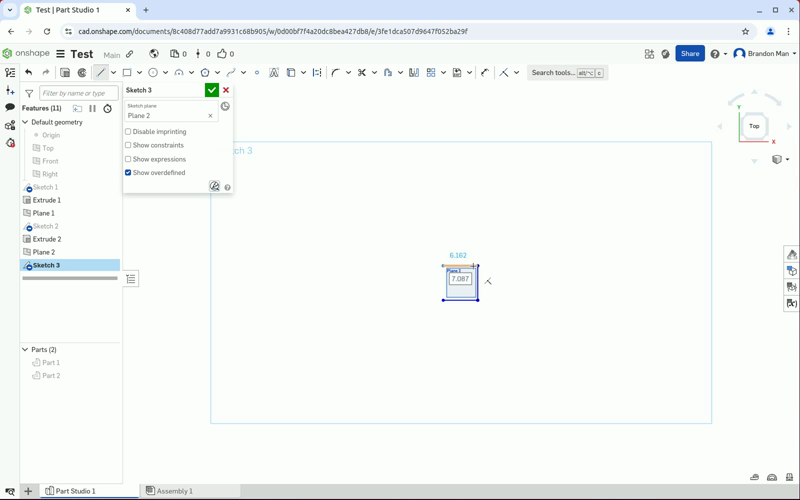
key_down(shift)
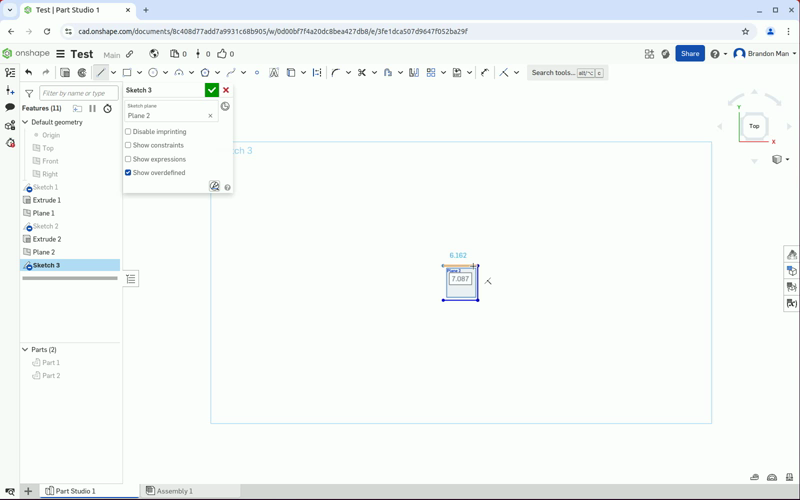
mouse_move(443, 300)
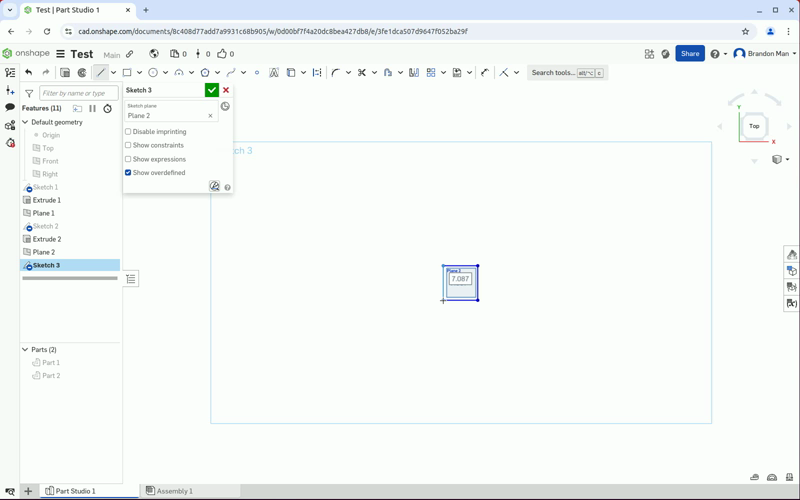
key_up(shift)
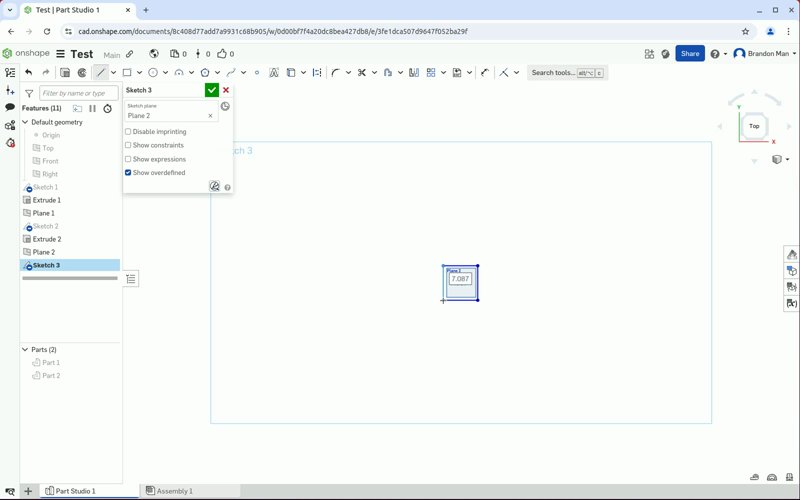
click(443, 300)
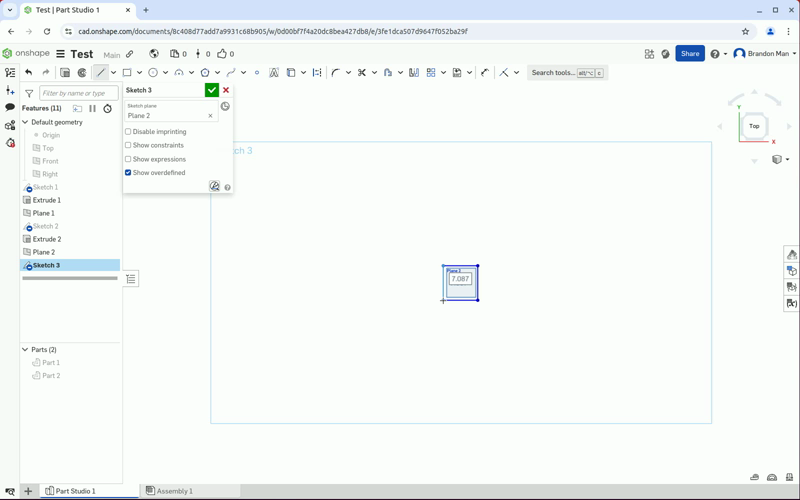
key(esc)
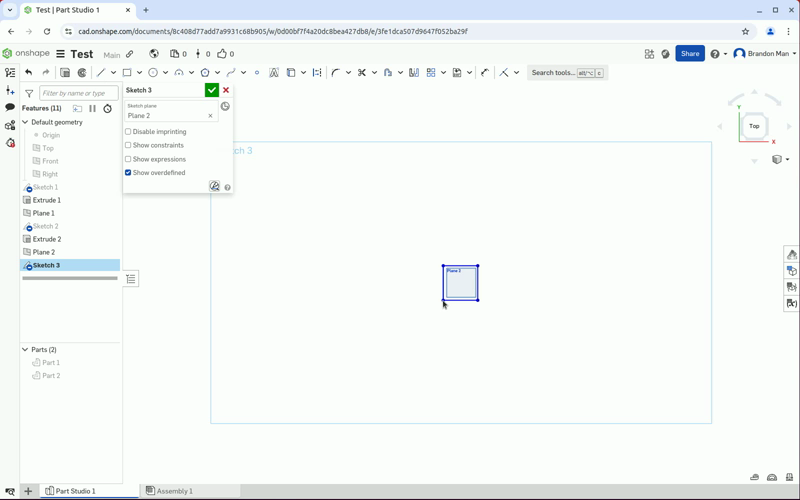
mouse_move(466, 267)
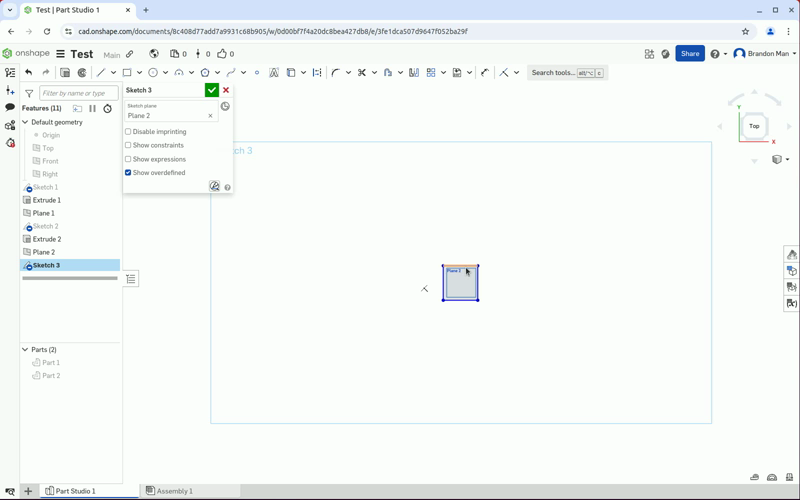
scroll(6)
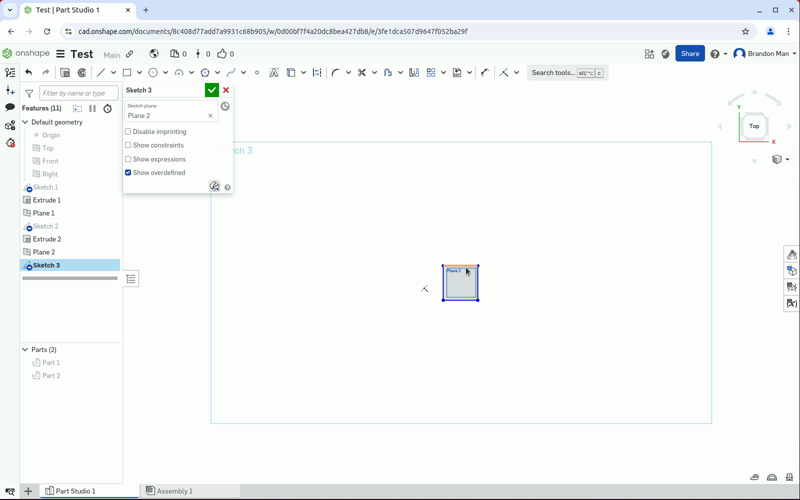
scroll(6)
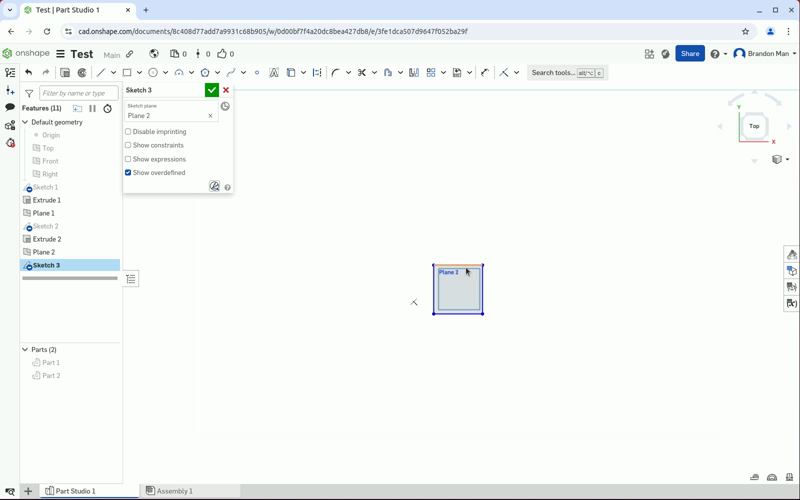
scroll(6)
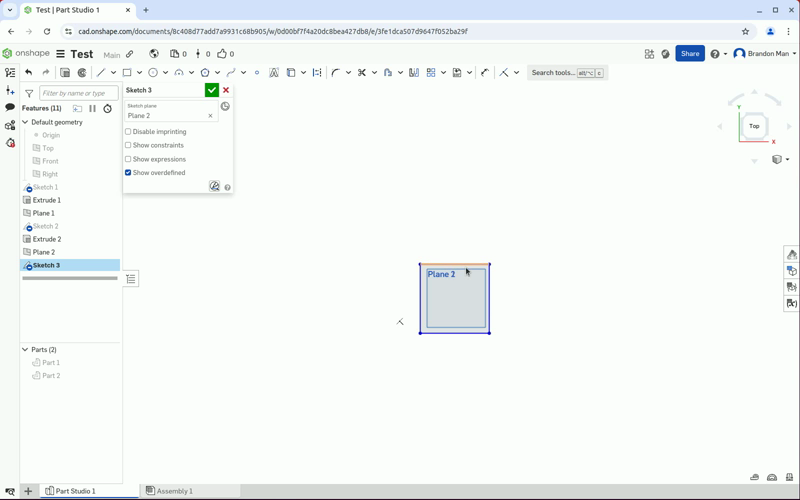
scroll(6)
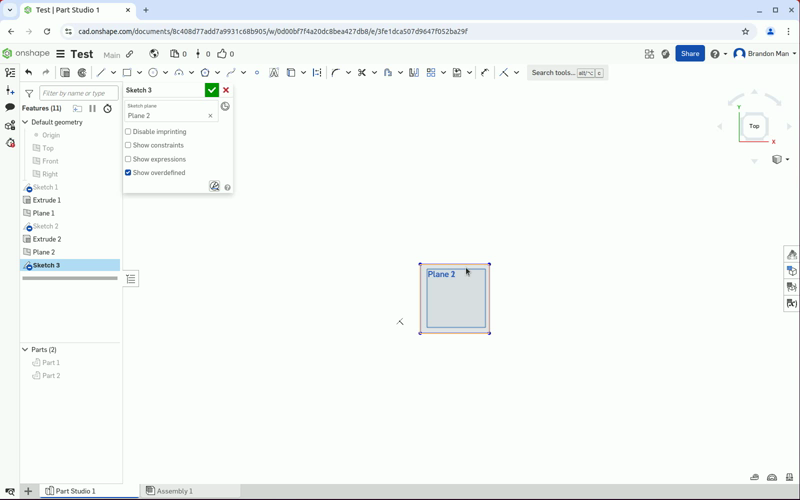
scroll(6)
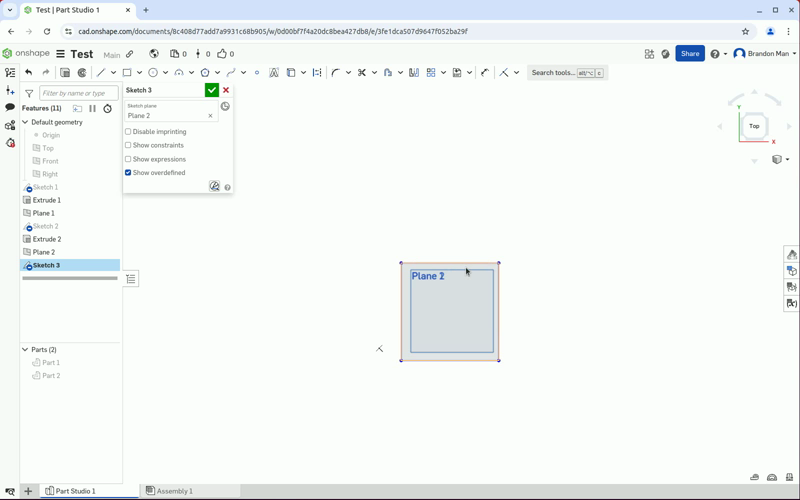
scroll(6)
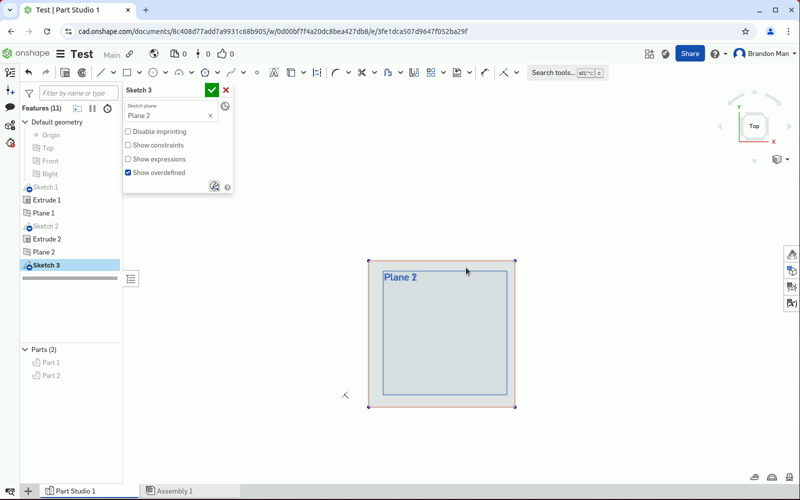
scroll(6)
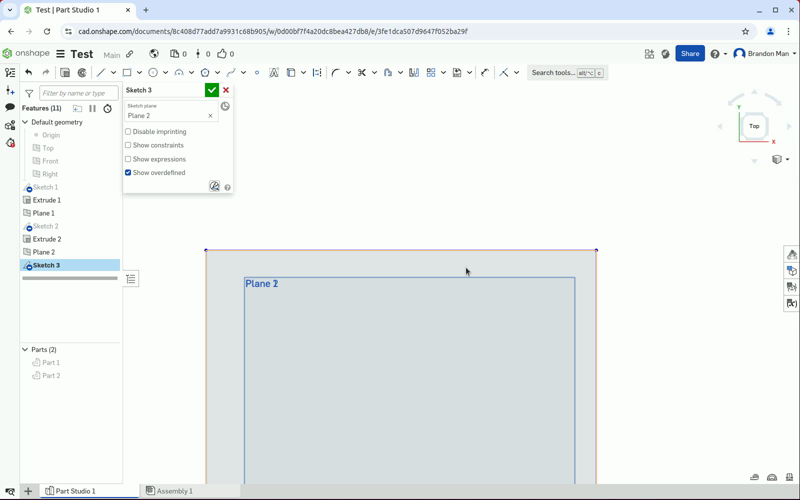
click(466, 267)
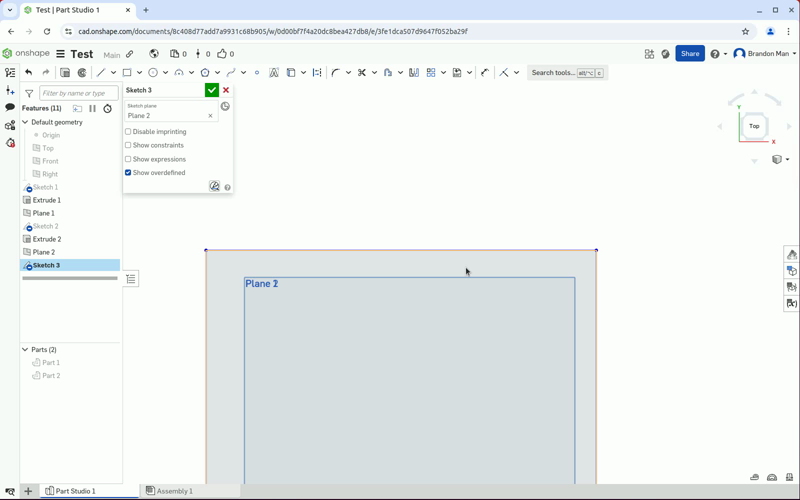
scroll(-6)
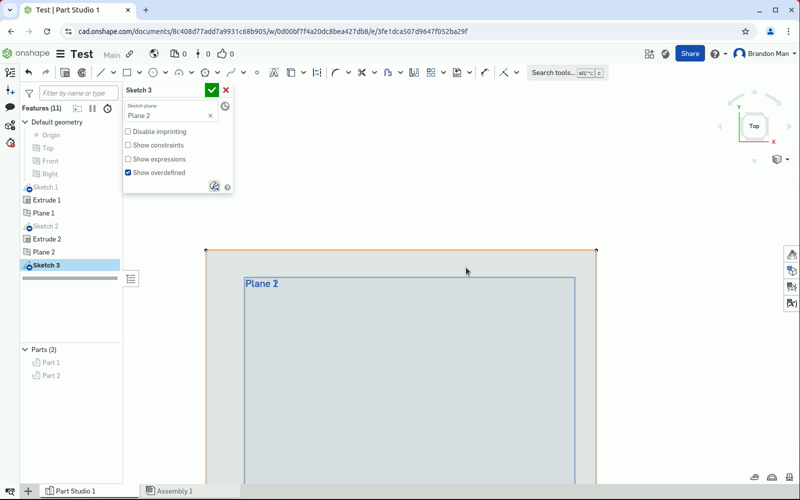
scroll(-6)
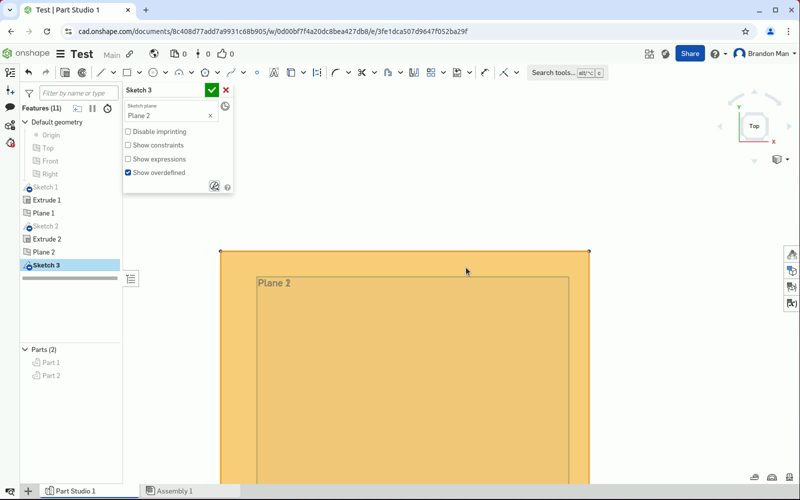
scroll(-6)
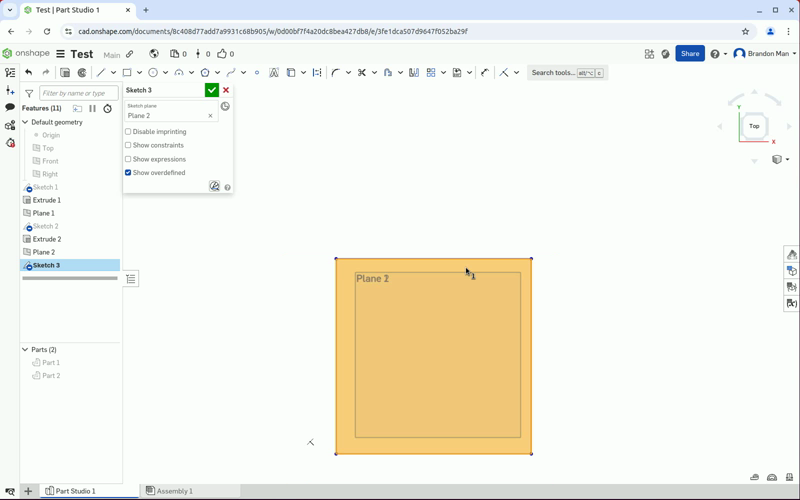
scroll(-6)
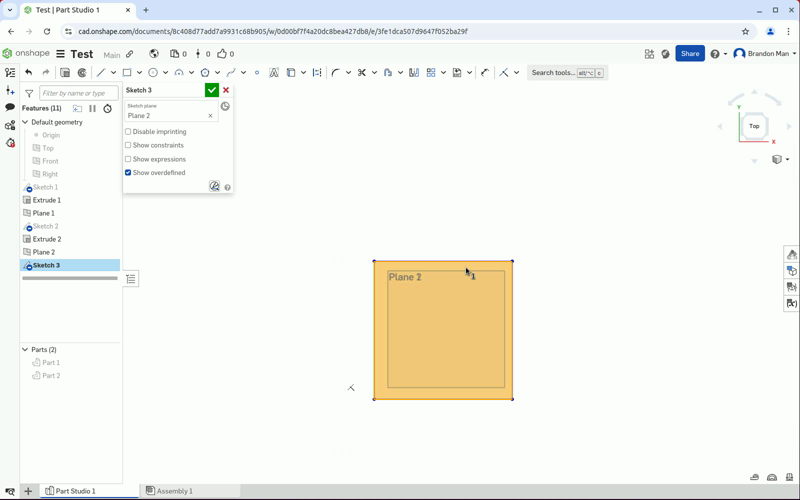
scroll(-6)
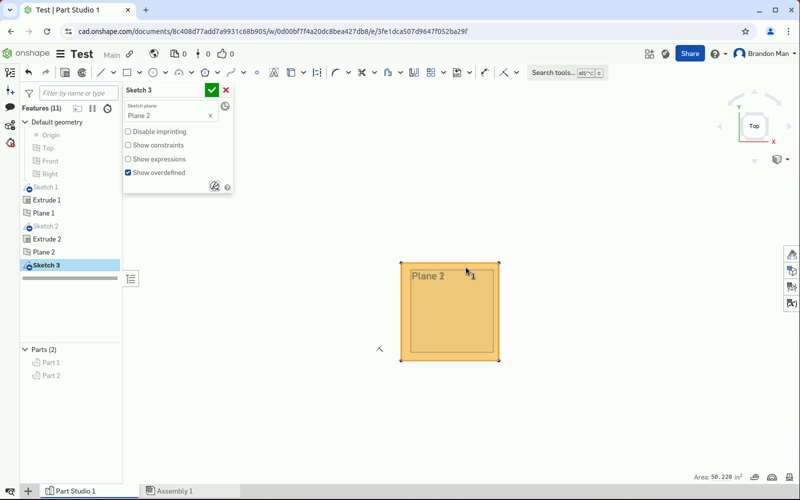
scroll(-6)
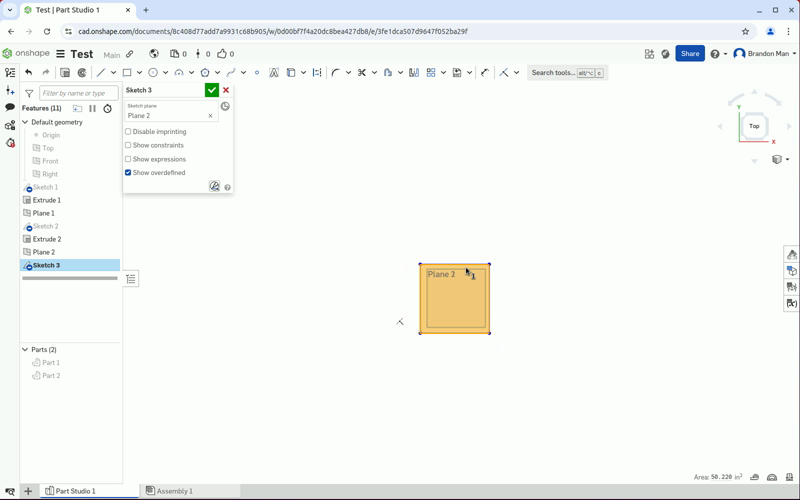
scroll(-6)
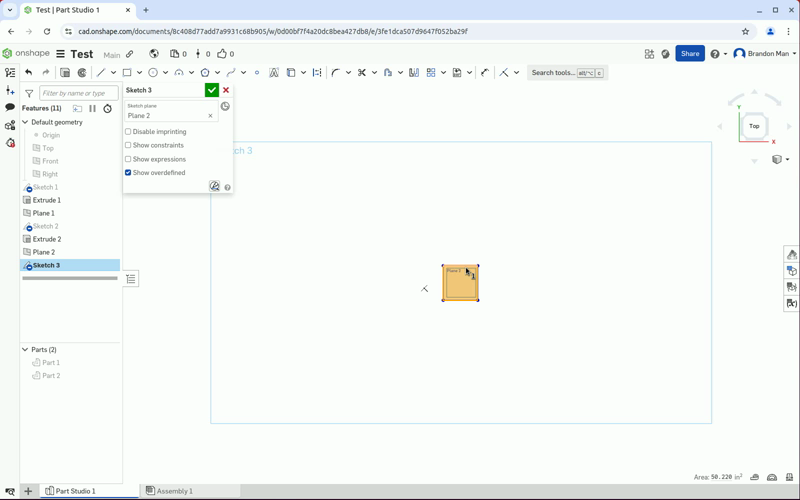
mouse_move(73, 352)
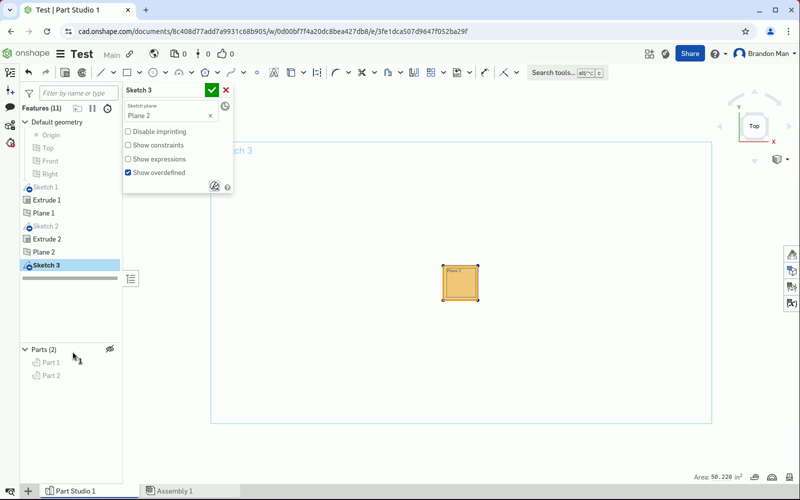
key(shift+y)
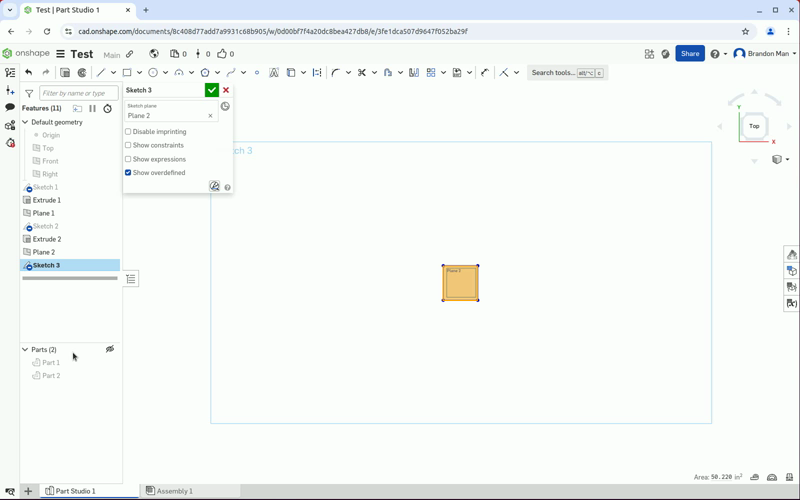
key(shift+e)
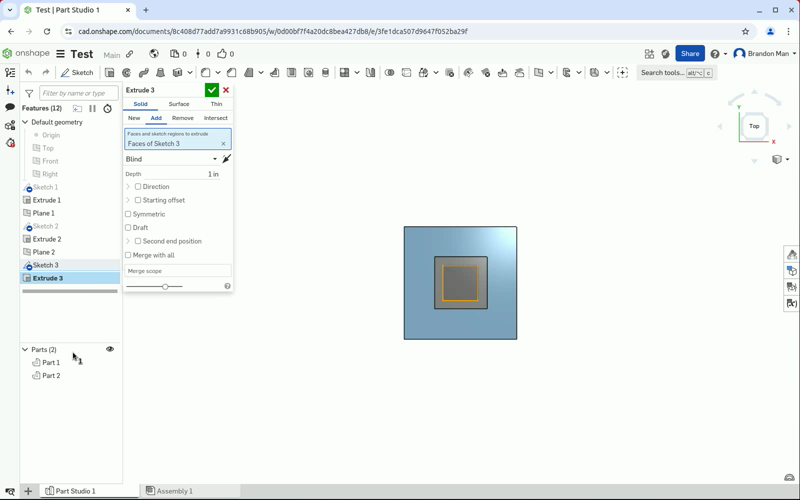
mouse_move(143, 106)
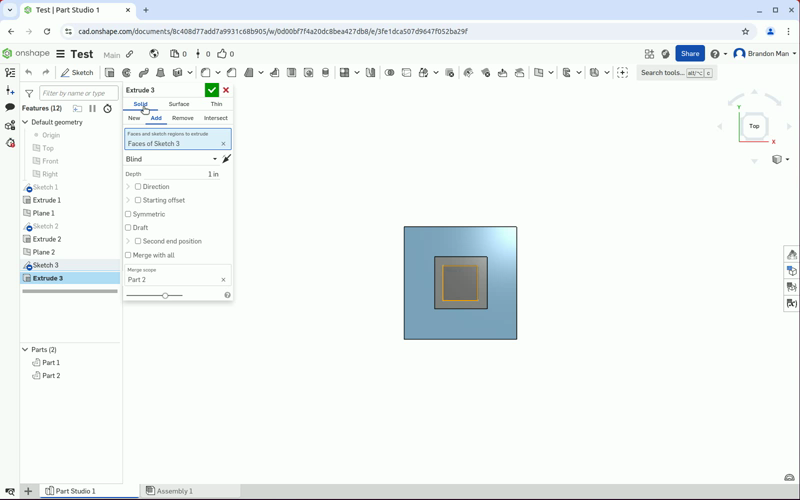
click(143, 106)
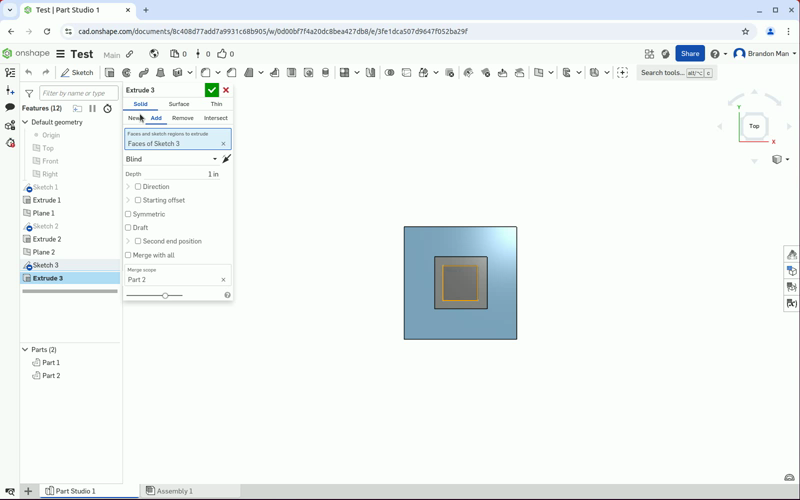
mouse_move(137, 120)
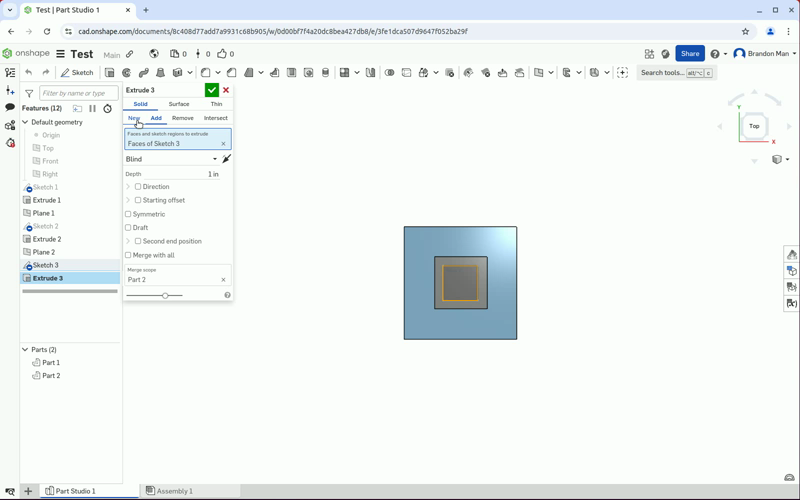
click(137, 120)
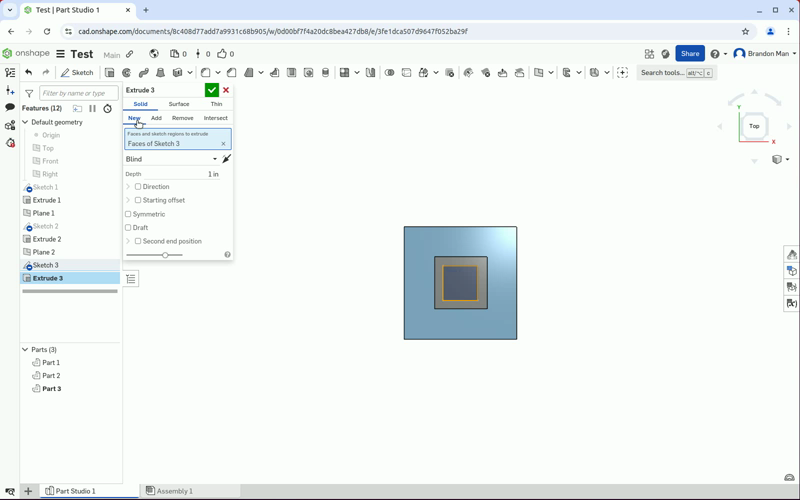
key(tab, 4)
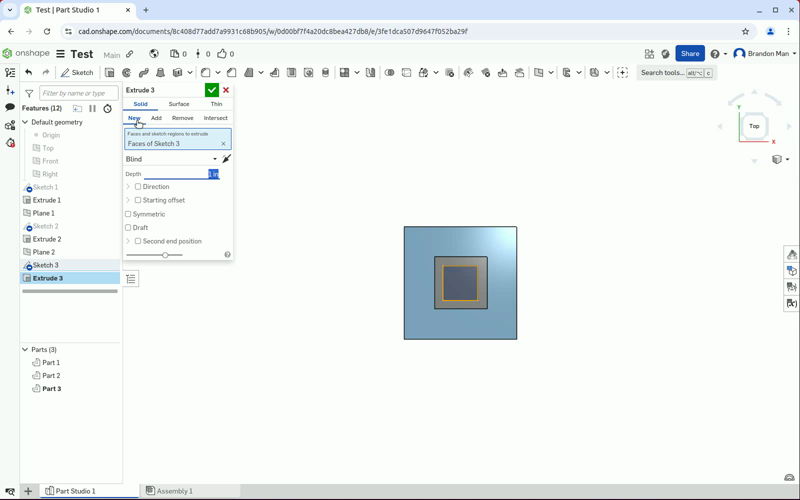
text(20.942)
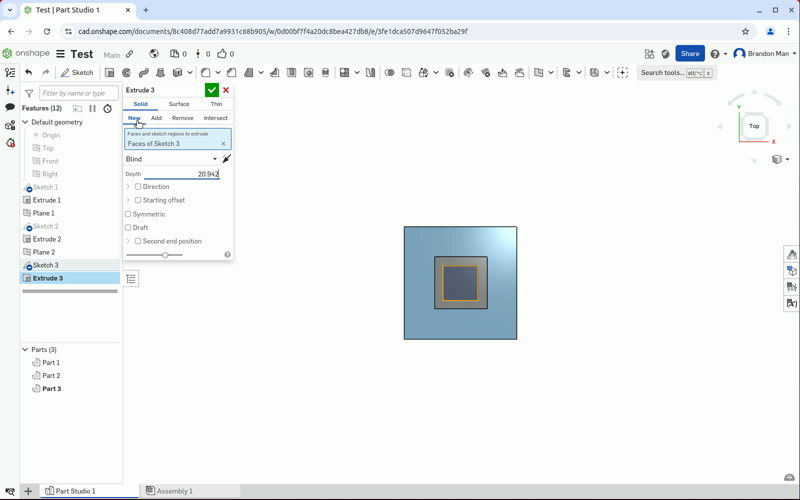
key(enter)
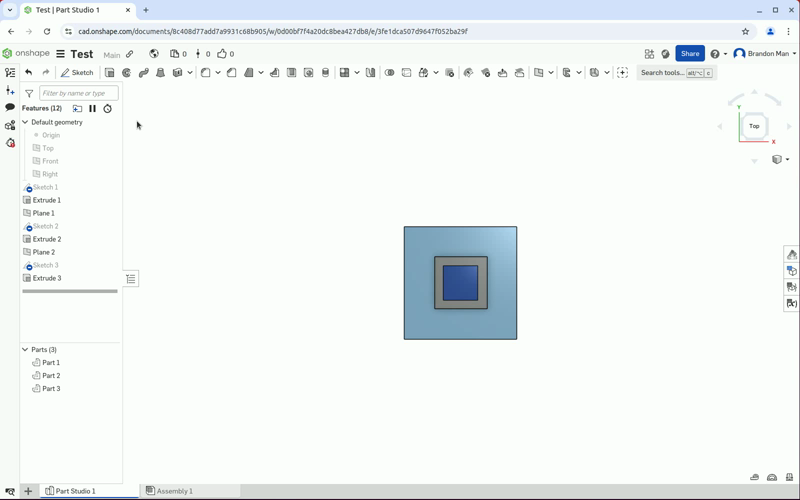
key(shift+h)
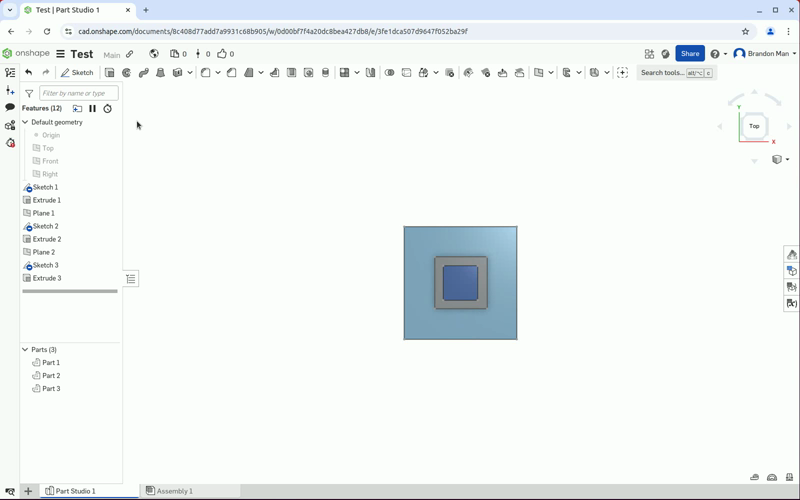
key(shift+h)
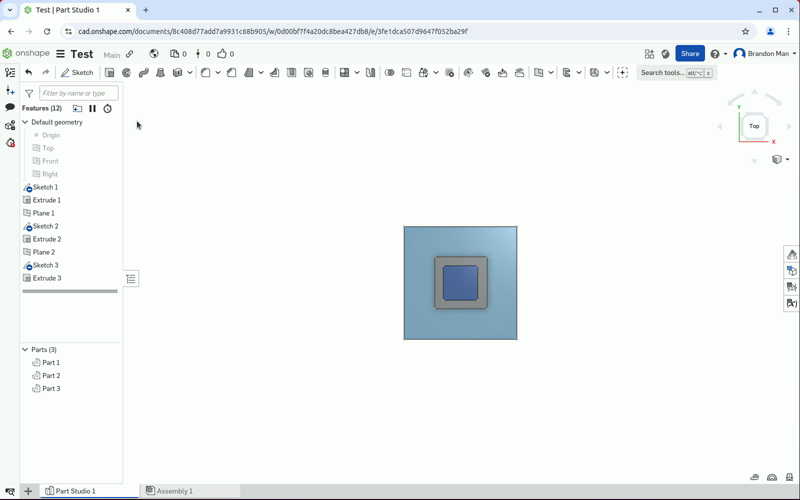
key(shift+7)
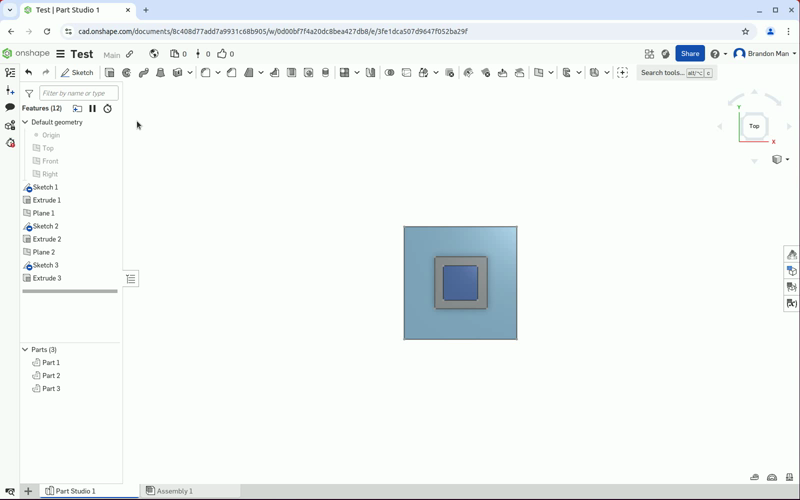
key(up, 3)
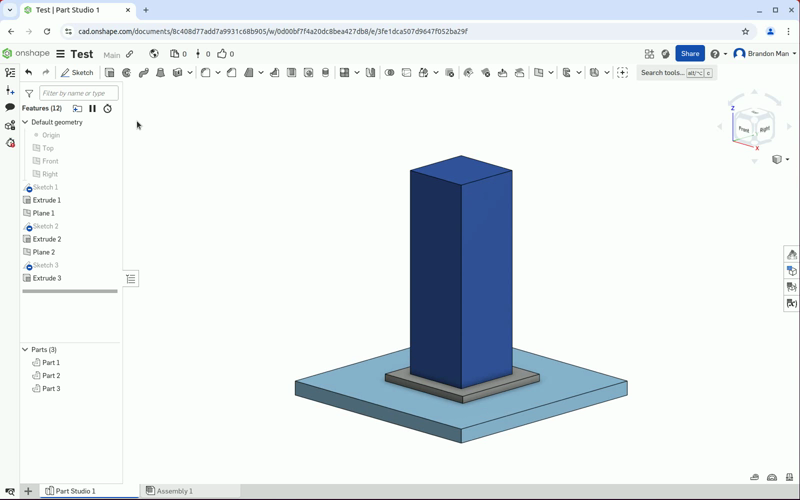
key(left, 3)
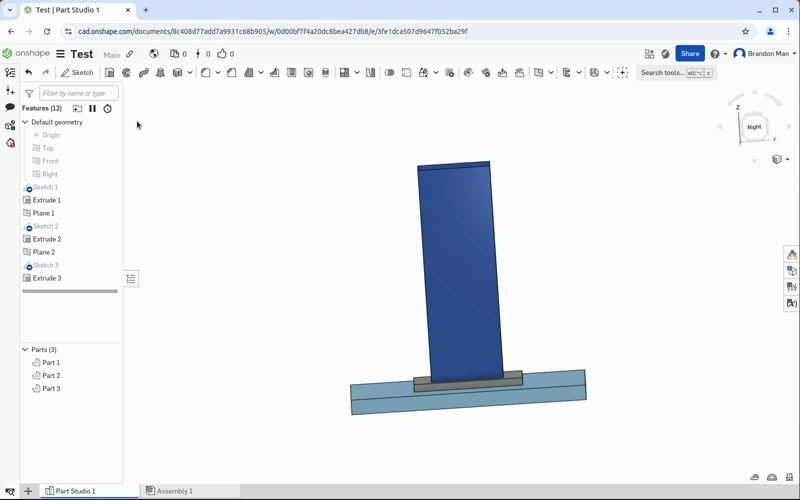
key(right, 3)
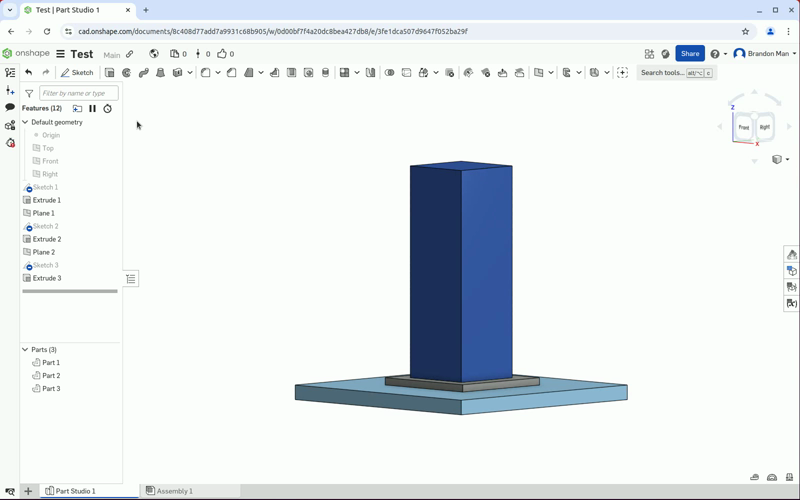
key(down, 3)
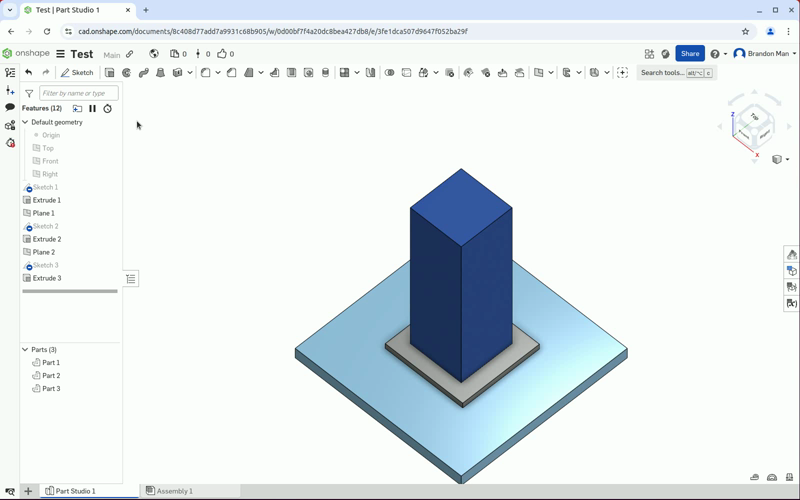
mouse_move(73, 189)
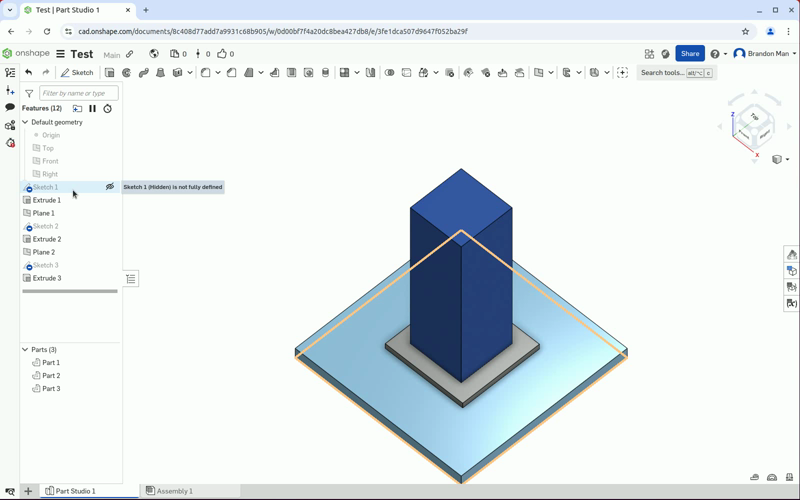
click(73, 189)